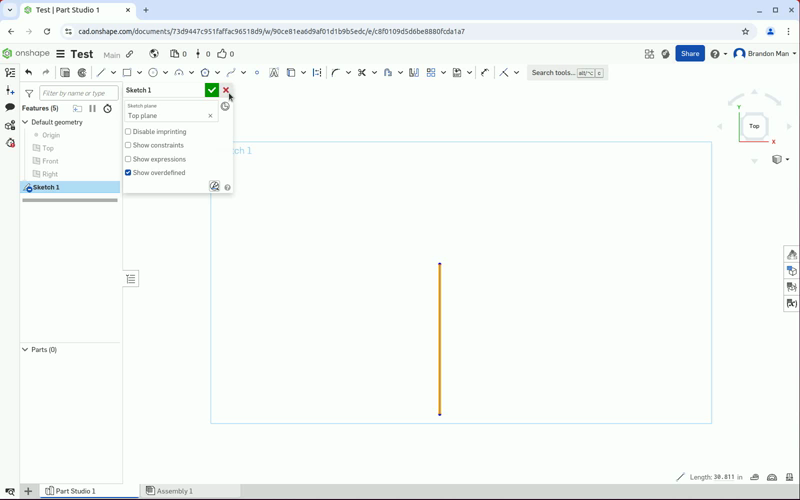
key(shift+h)
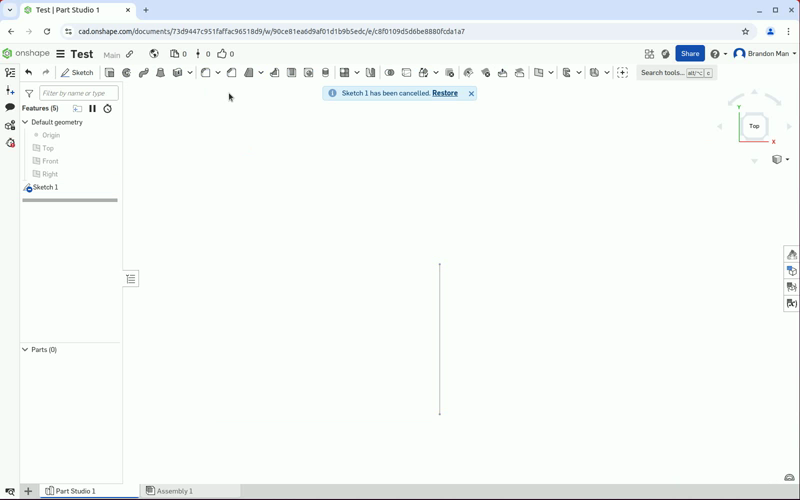
key(shift+s)
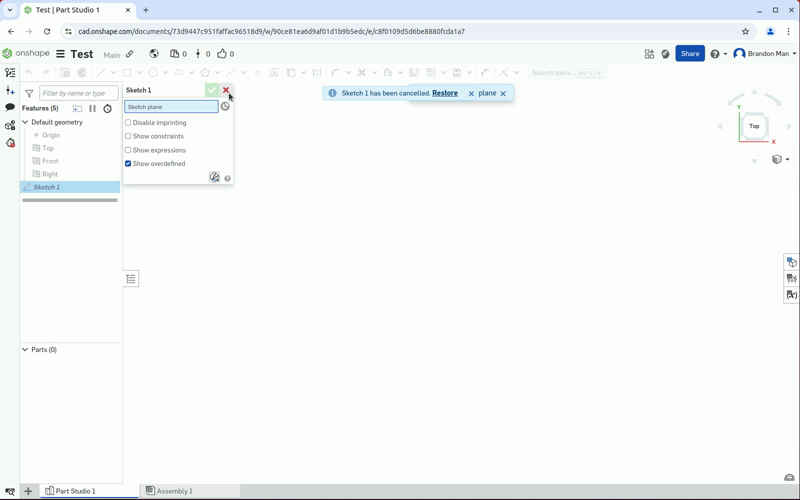
mouse_move(73, 150)
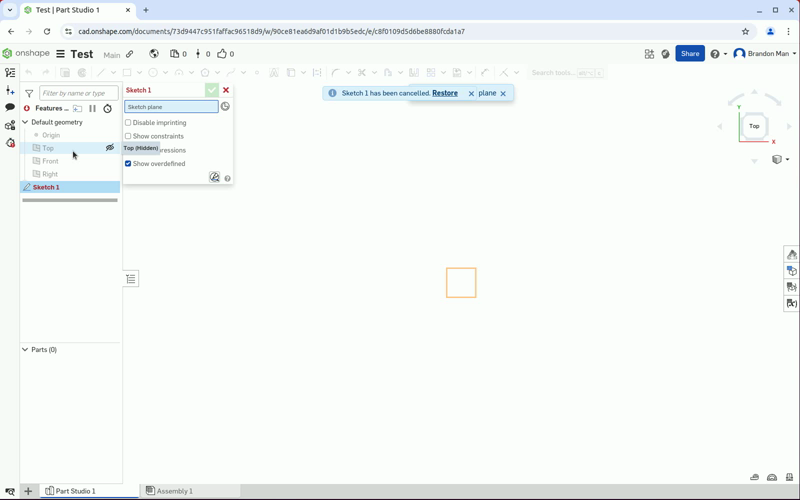
click(73, 150)
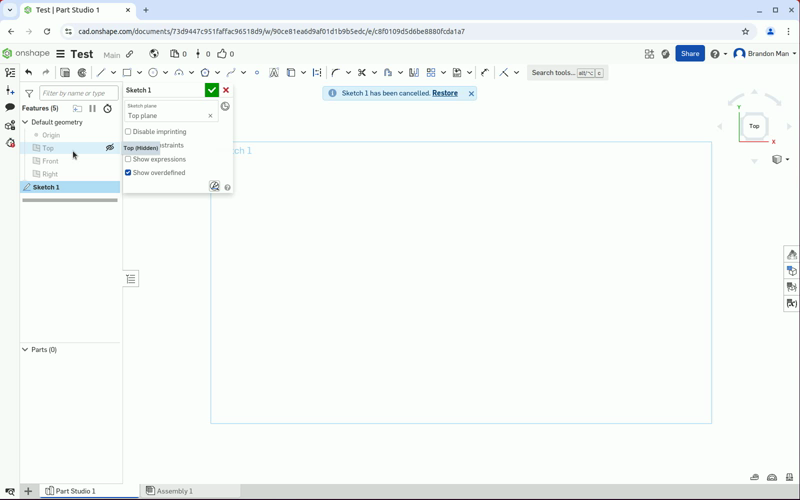
mouse_move(73, 352)
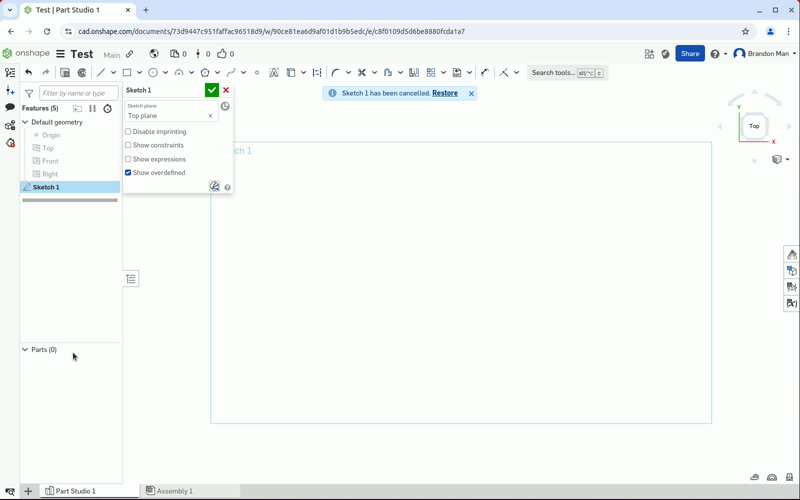
key(y)
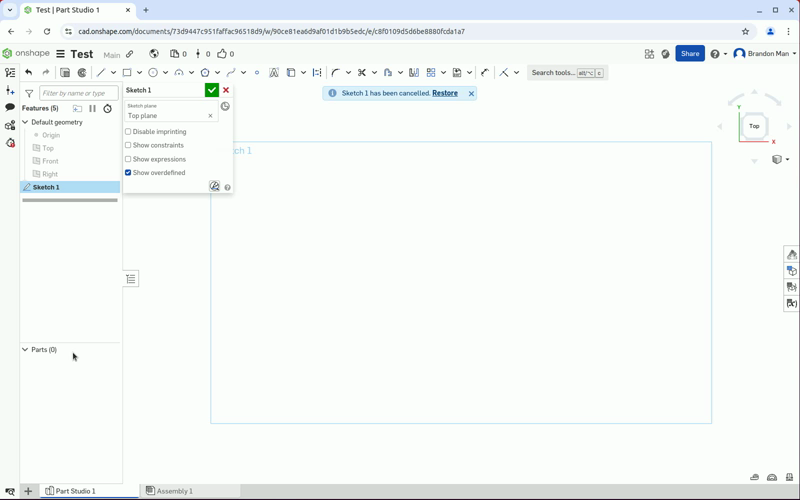
key(l)
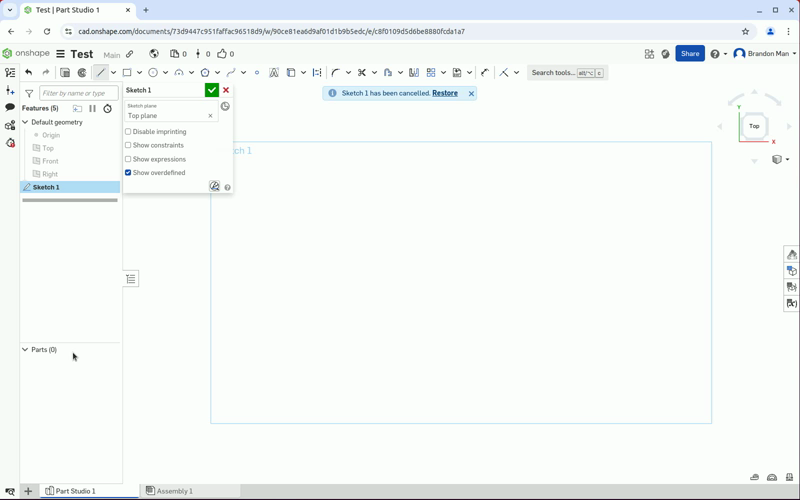
key_down(shift)
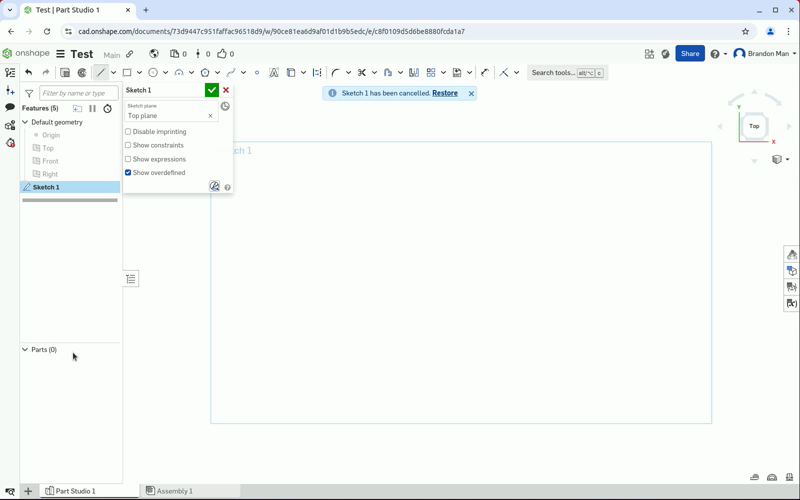
mouse_move(349, 376)
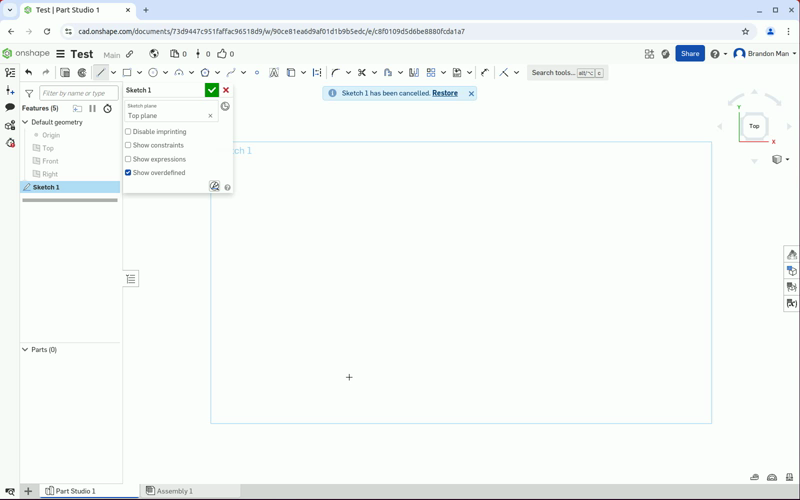
click(349, 376)
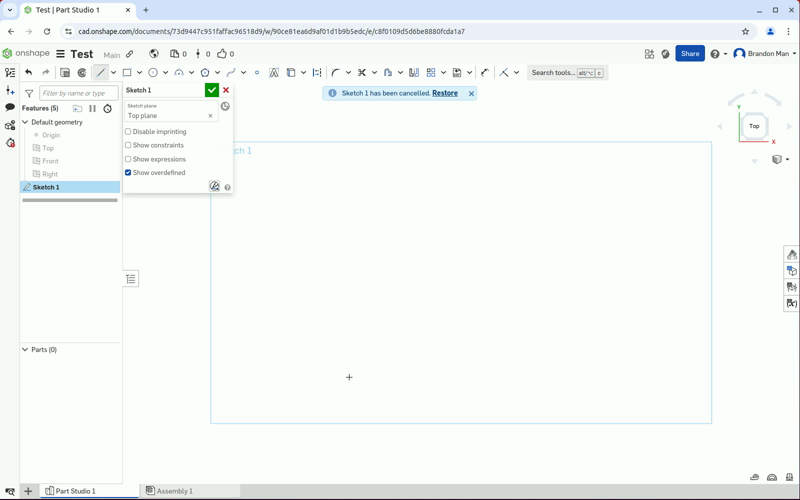
key_up(shift)
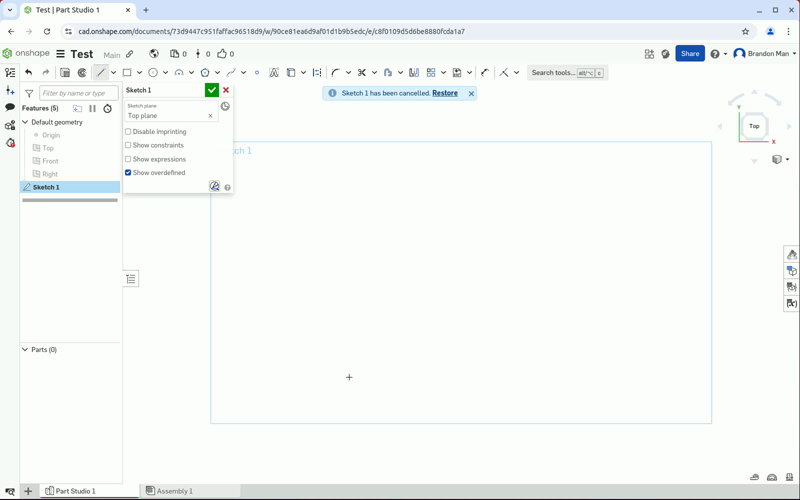
key_down(shift)
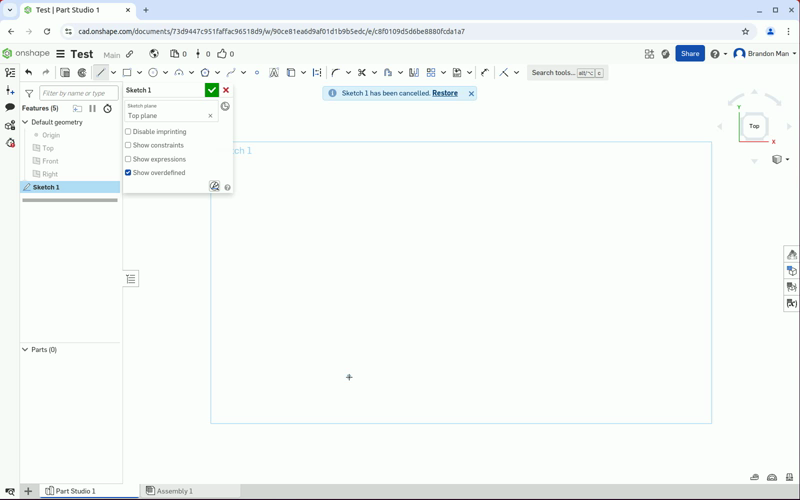
mouse_move(570, 376)
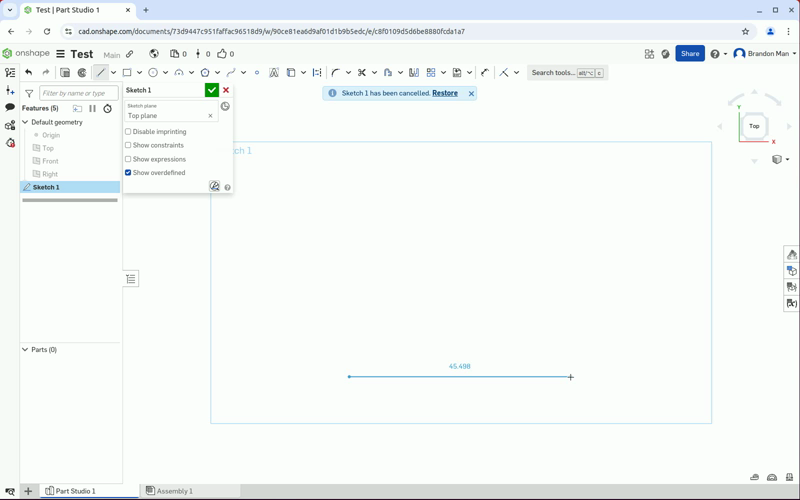
click(570, 376)
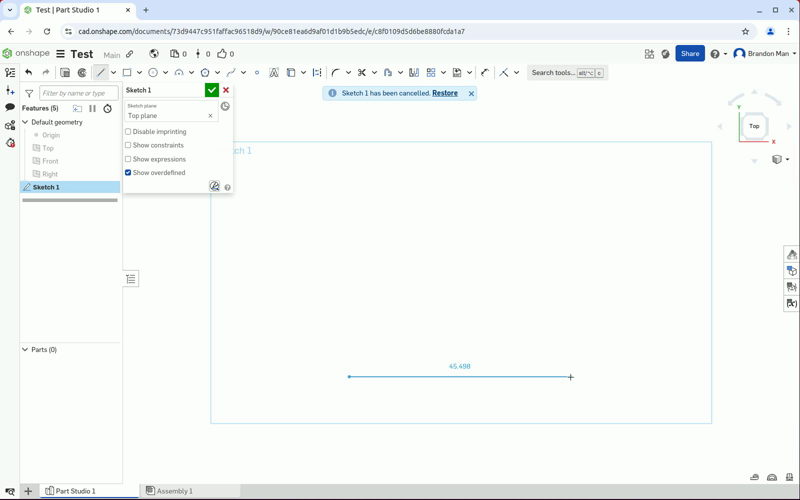
key_up(shift)
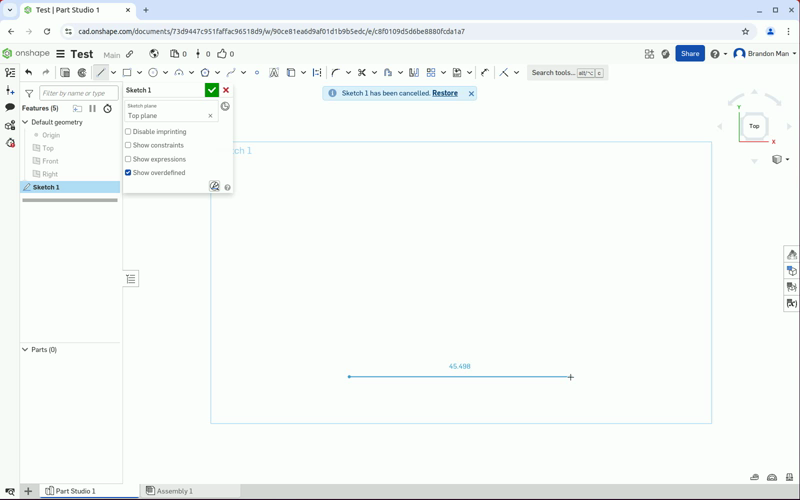
key_down(shift)
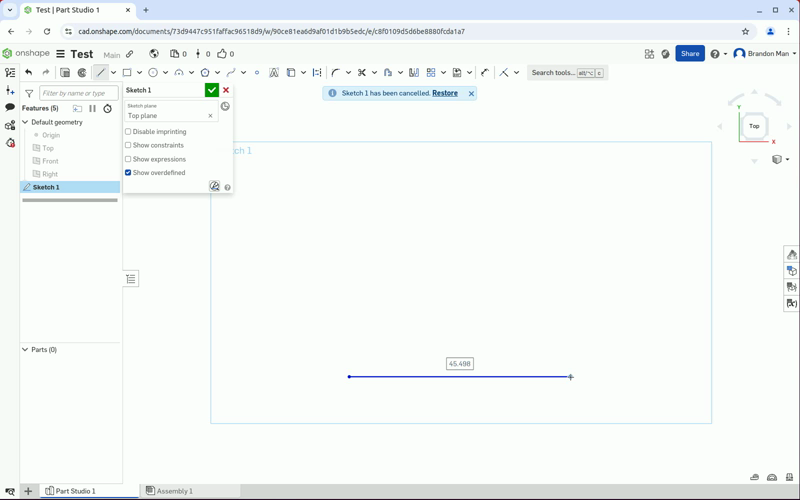
mouse_move(570, 190)
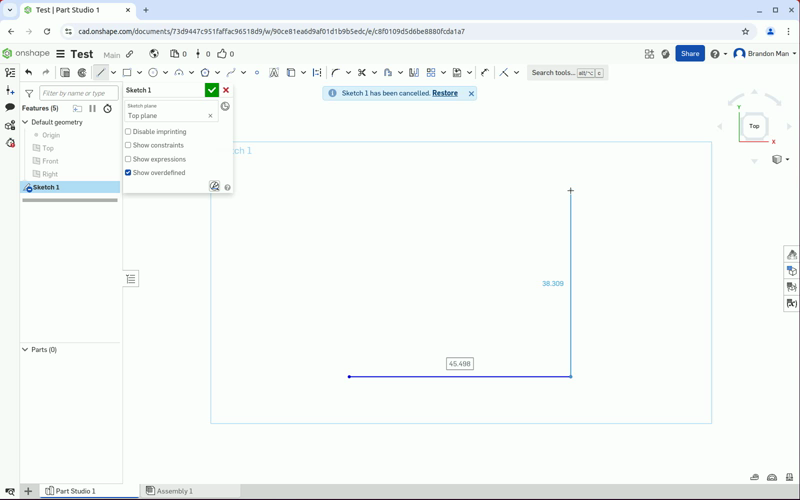
click(570, 190)
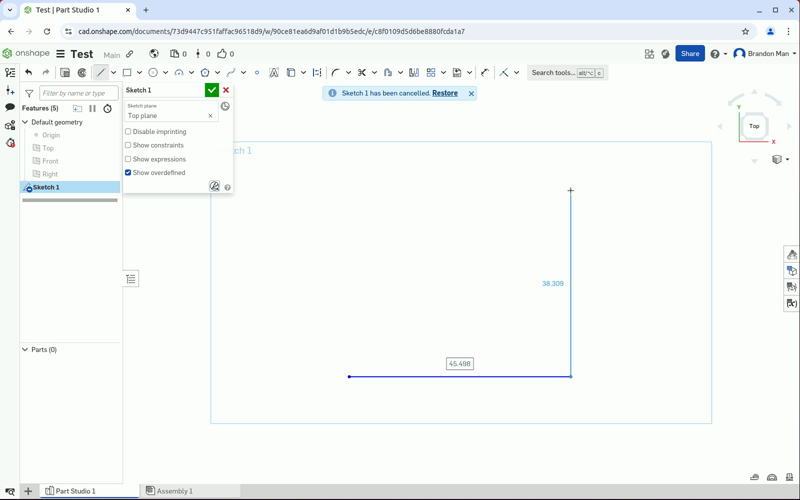
key_up(shift)
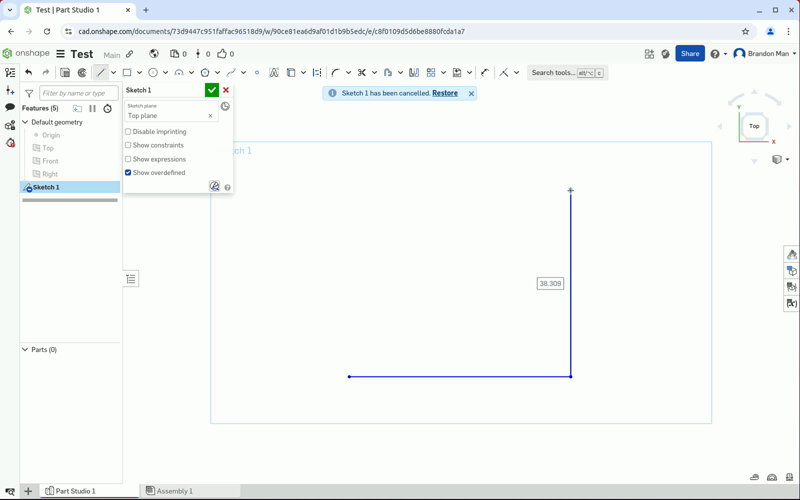
key_down(shift)
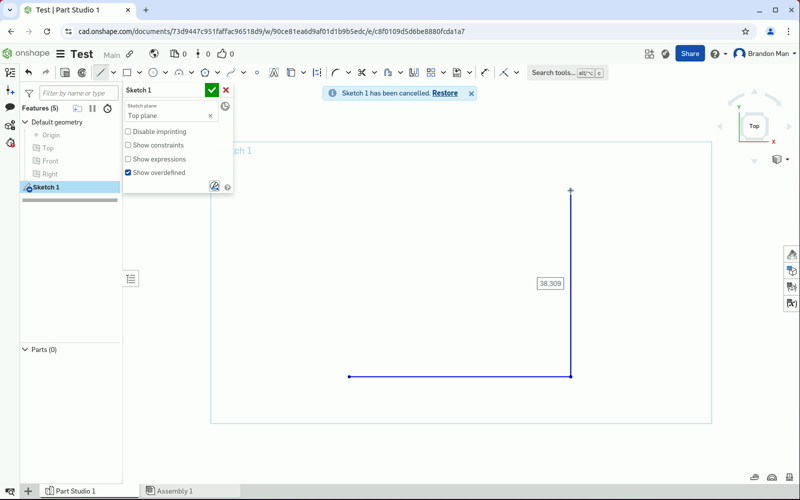
mouse_move(349, 190)
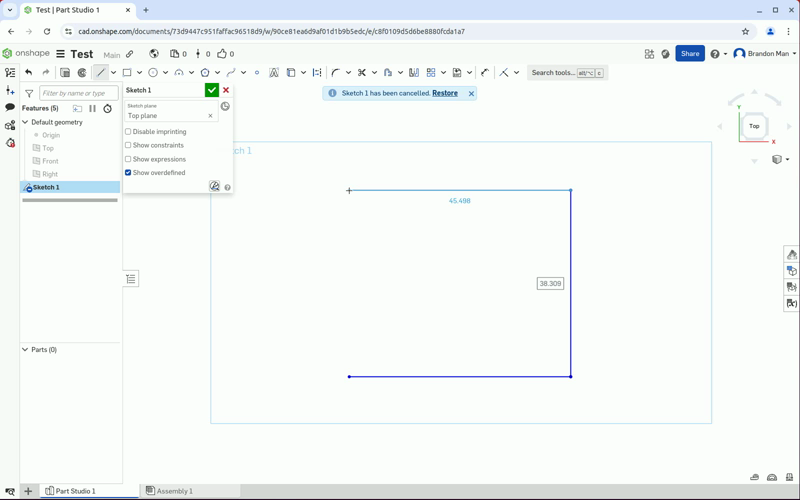
click(349, 190)
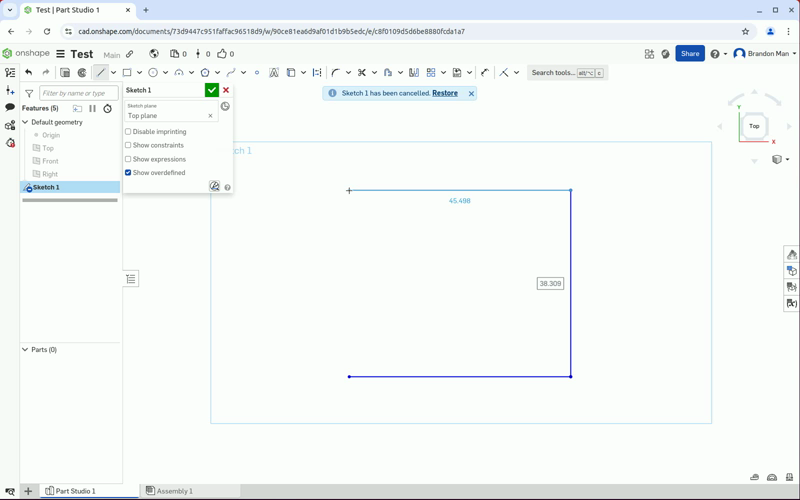
key_up(shift)
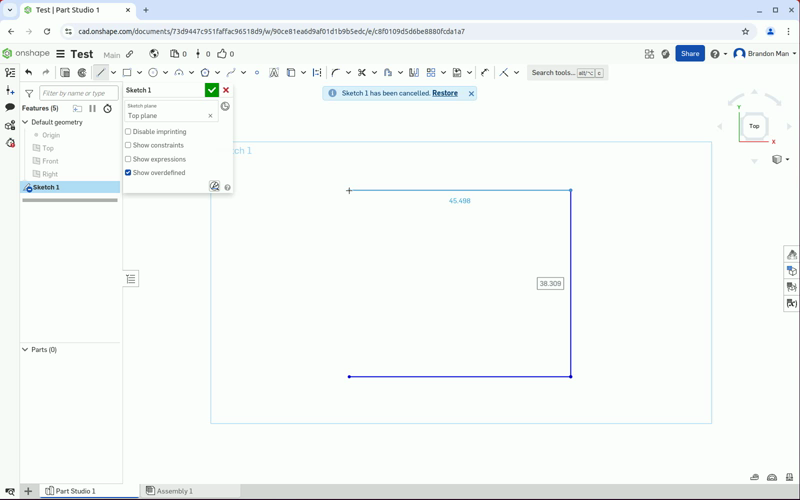
key_down(shift)
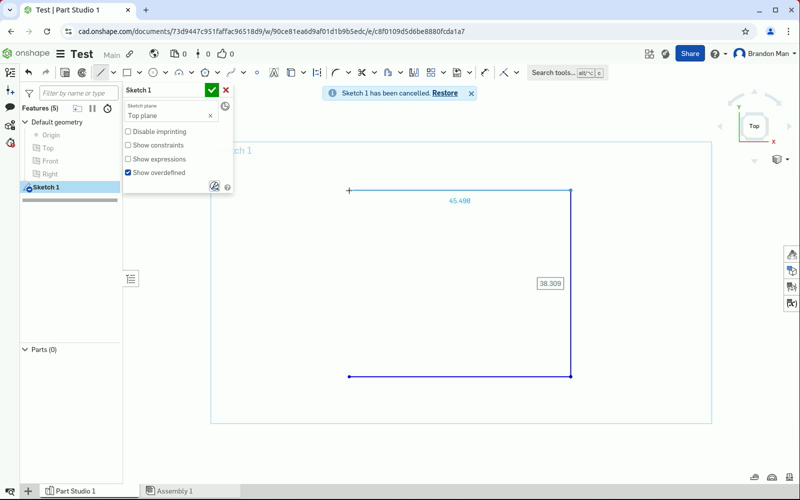
mouse_move(349, 376)
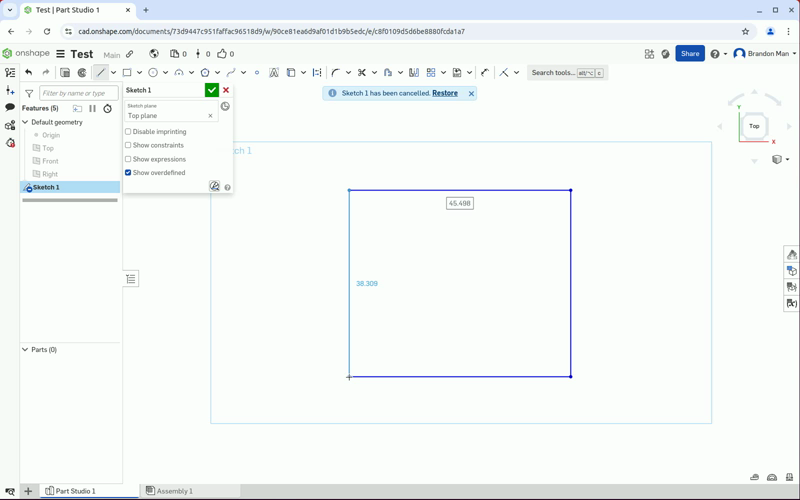
key_up(shift)
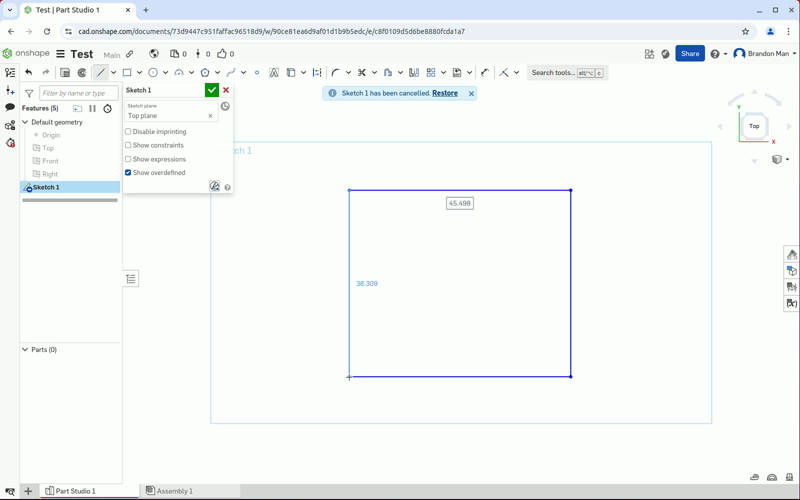
click(349, 376)
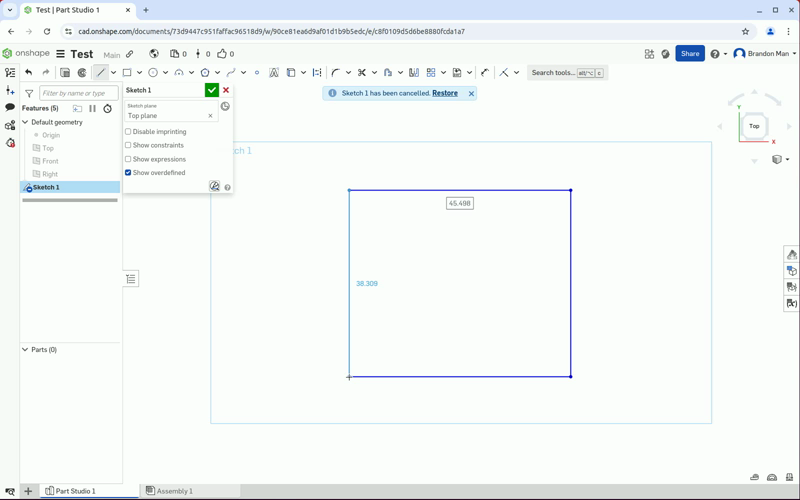
key(esc)
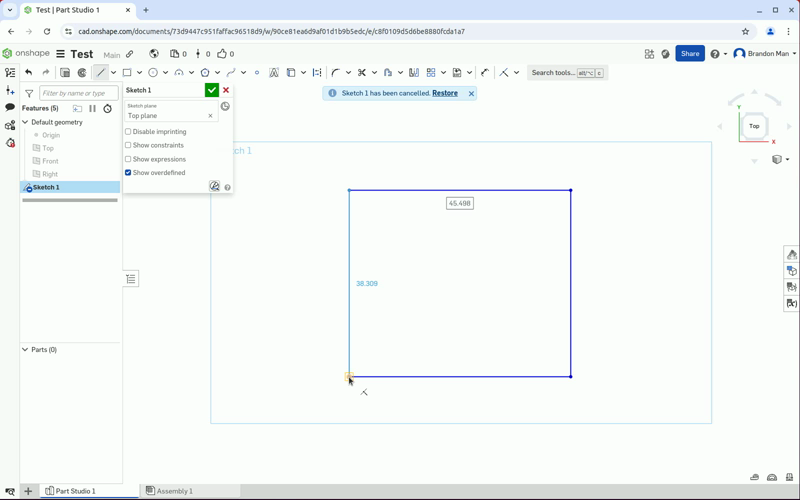
mouse_move(378, 236)
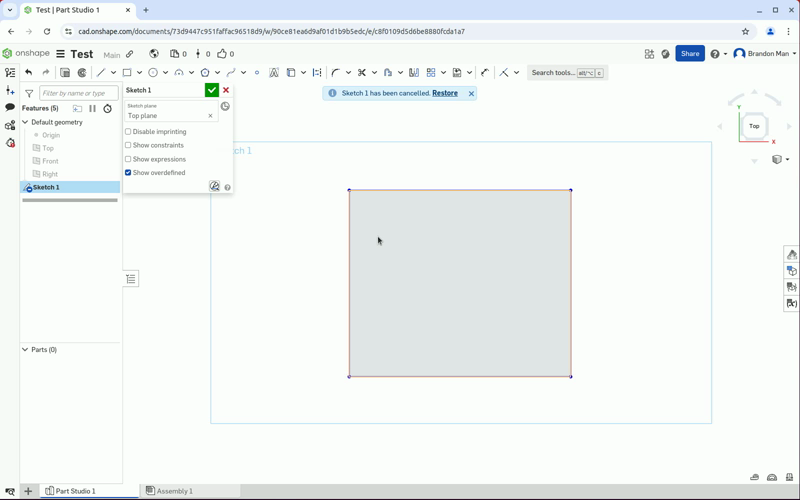
click(378, 236)
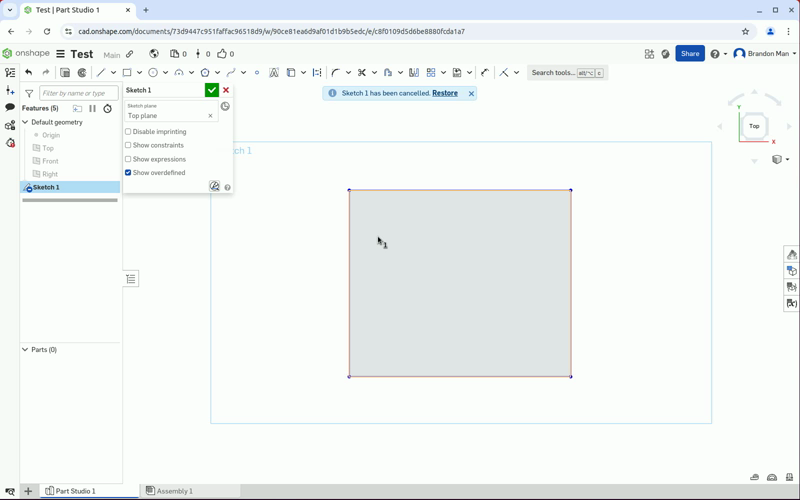
mouse_move(73, 352)
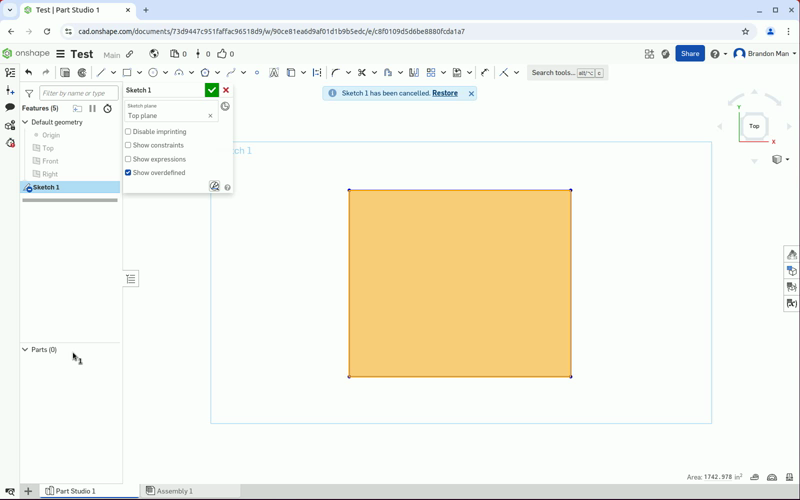
key(shift+y)
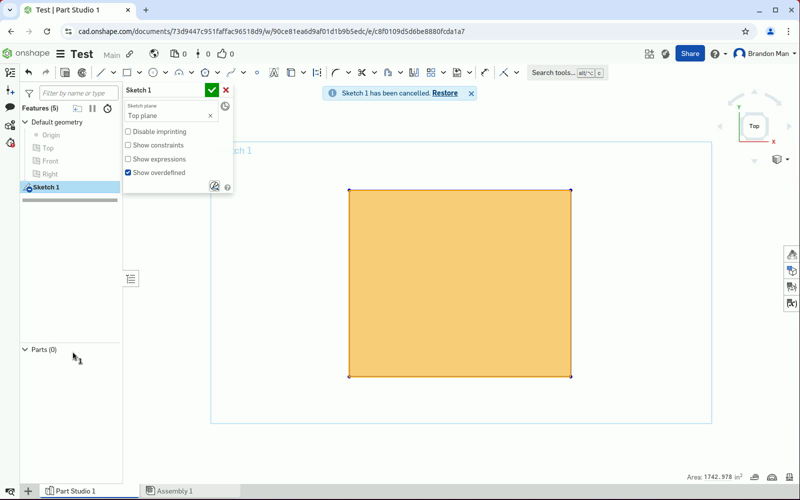
key(shift+e)
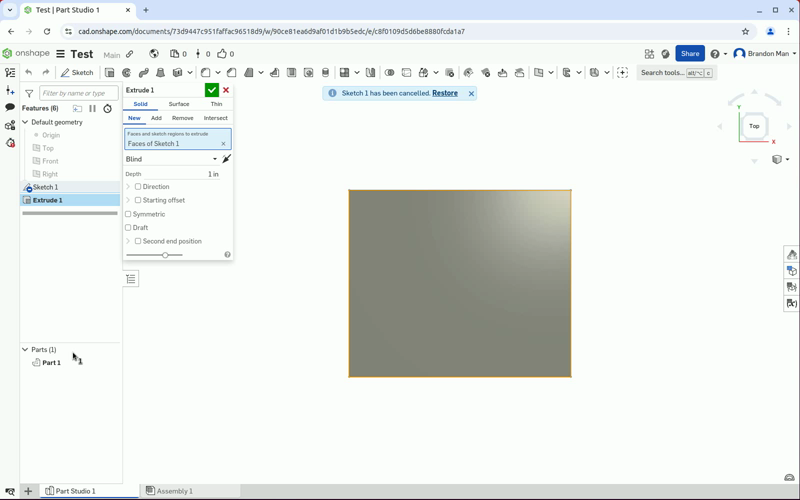
mouse_move(143, 106)
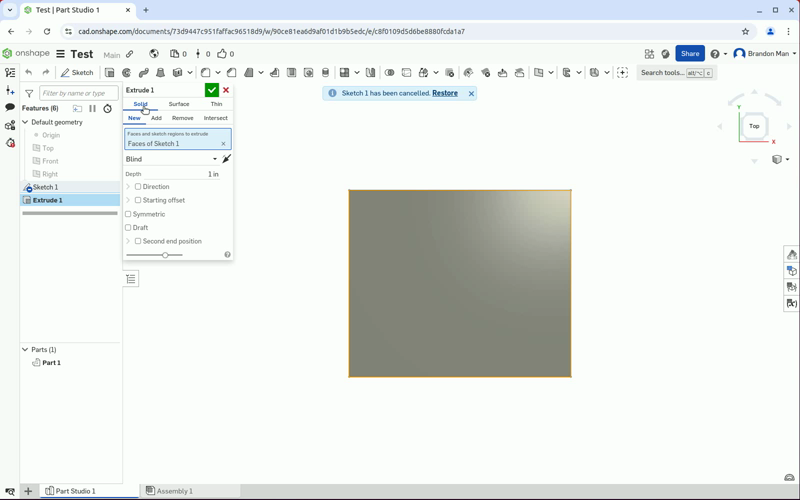
click(143, 106)
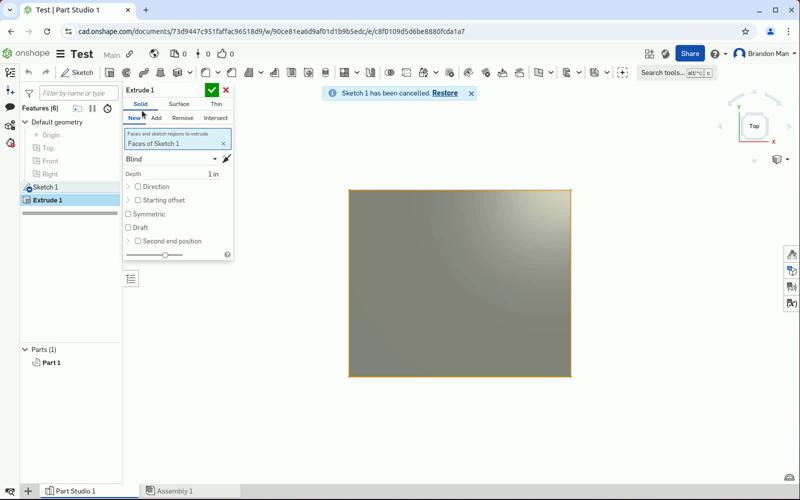
mouse_move(137, 120)
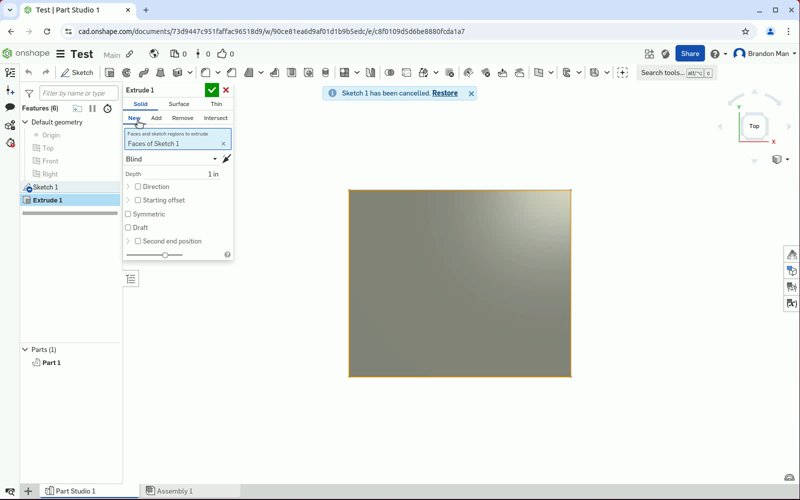
click(137, 120)
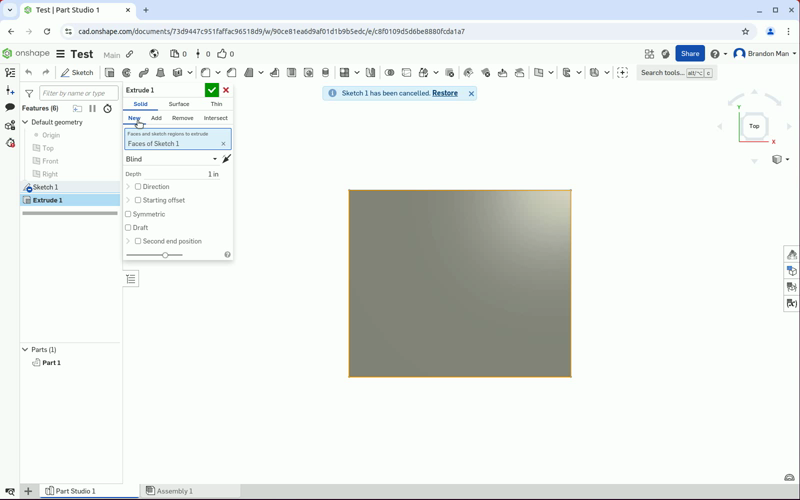
key(tab, 4)
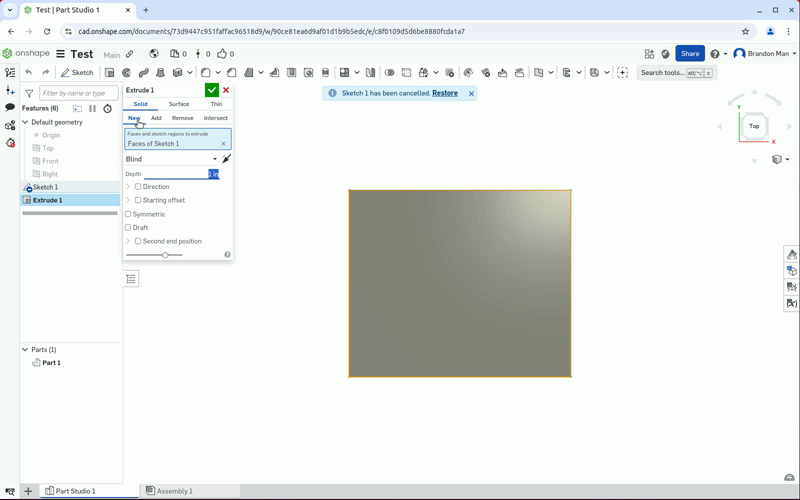
text(11.795)
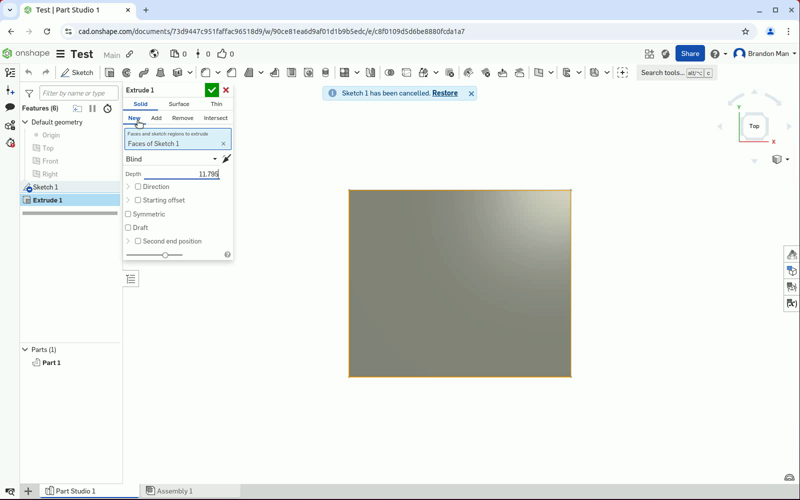
key(enter)
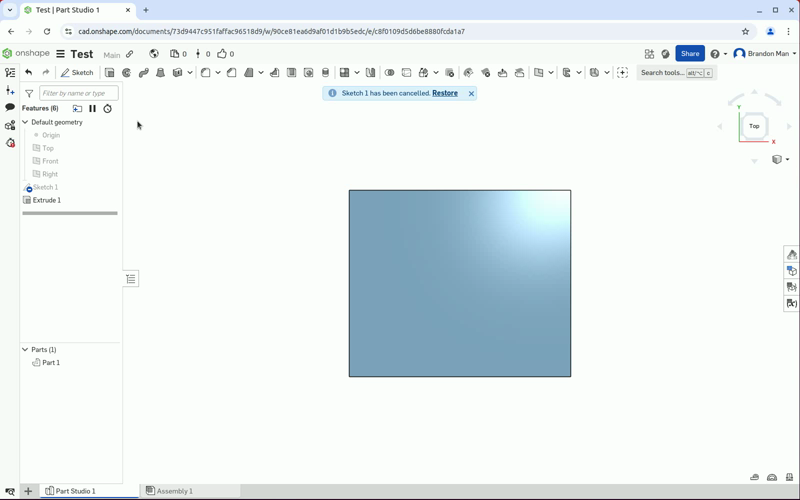
key(shift+h)
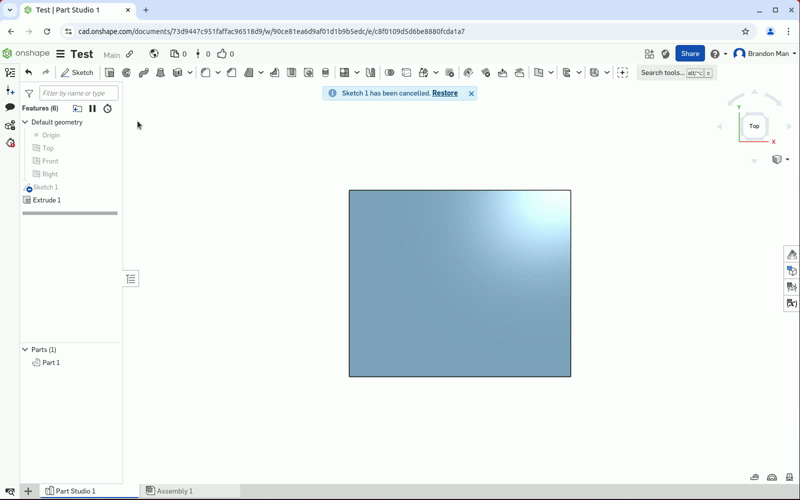
key(shift+h)
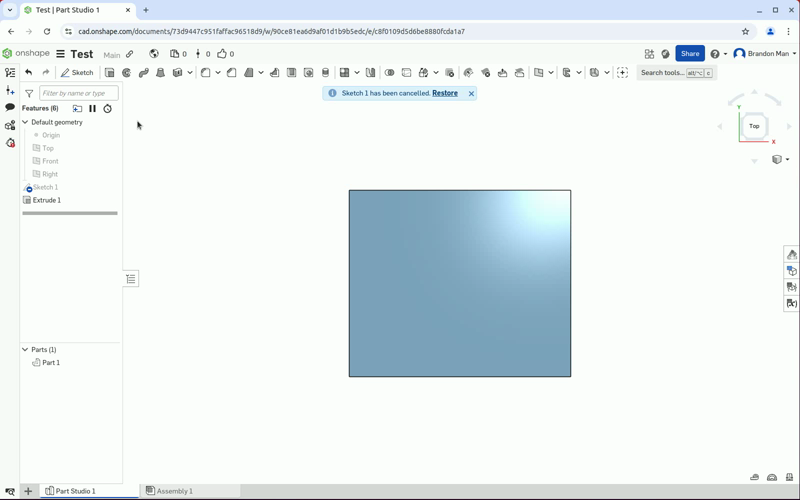
mouse_move(73, 189)
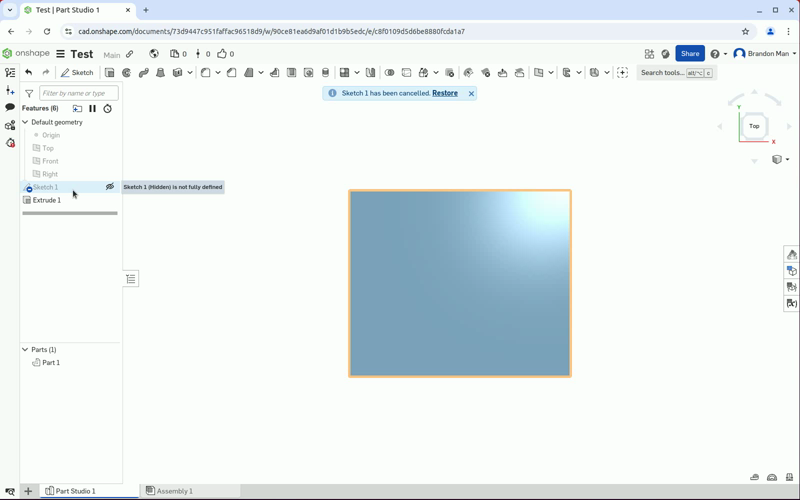
click(73, 189)
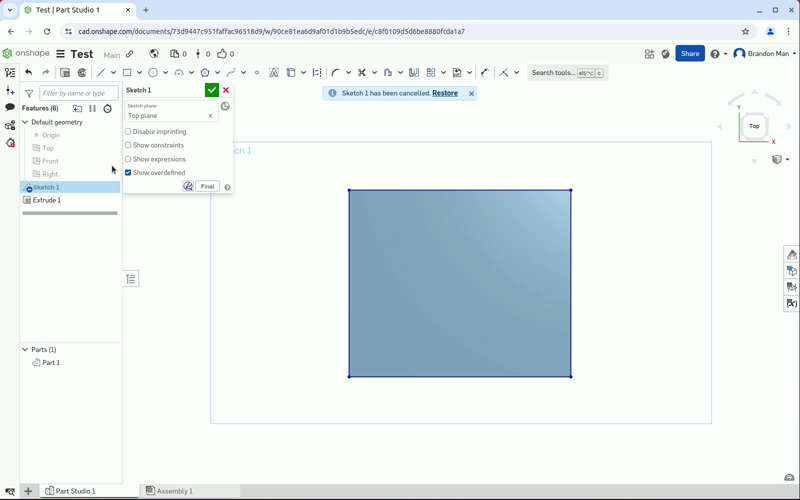
mouse_move(229, 92)
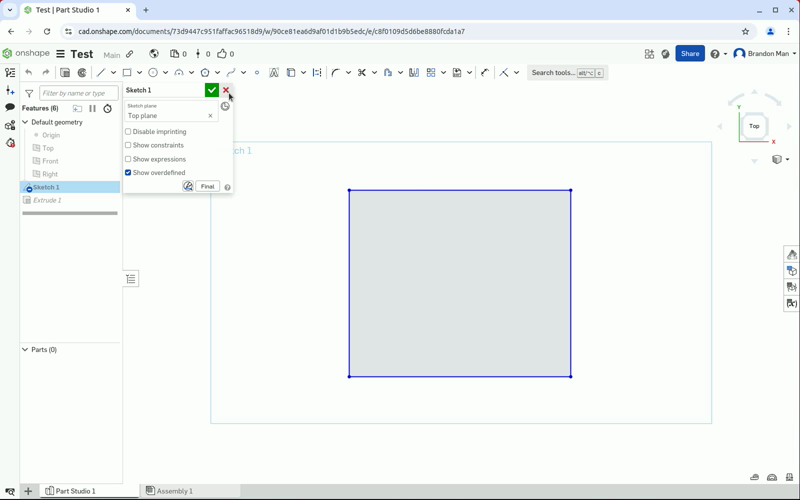
click(229, 92)
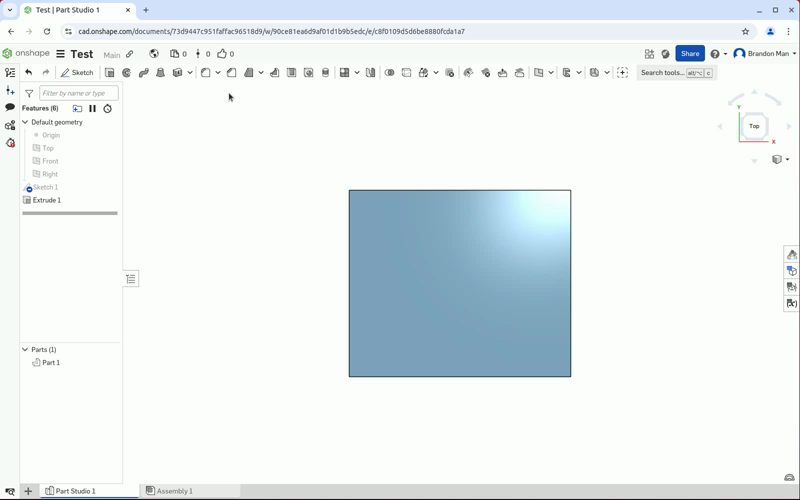
mouse_move(541, 75)
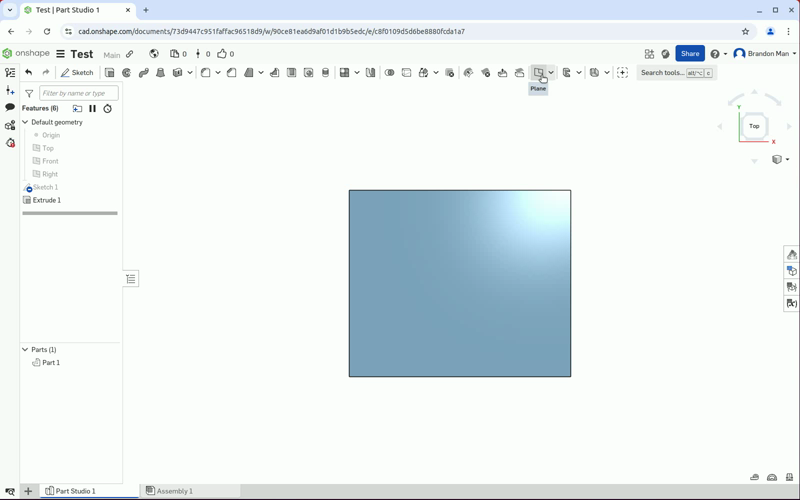
click(541, 75)
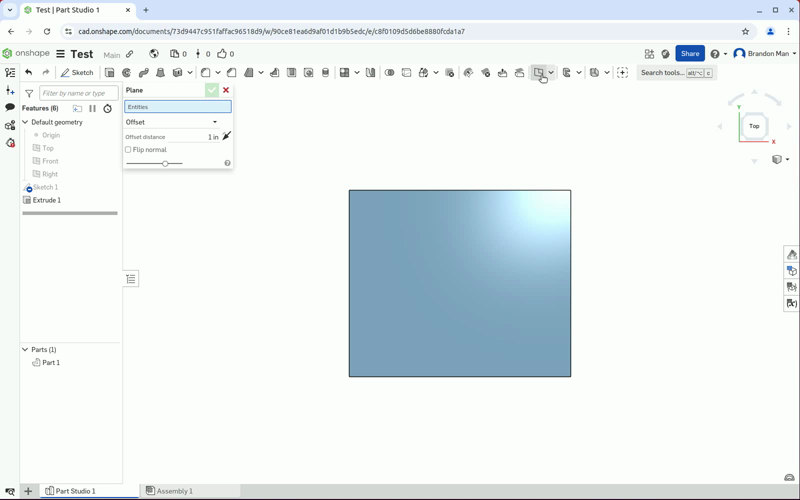
mouse_move(73, 150)
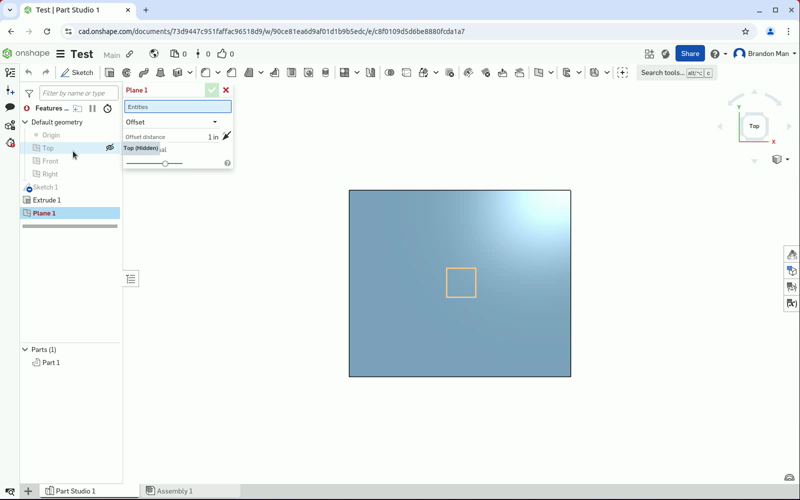
click(73, 150)
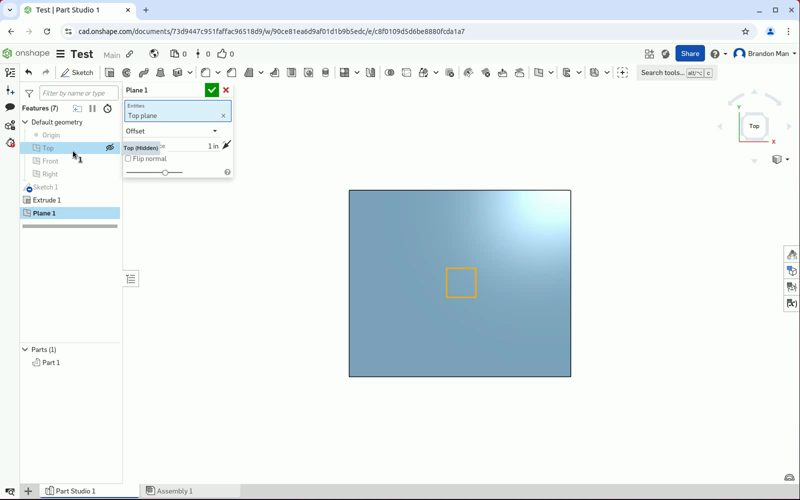
key(tab, 2)
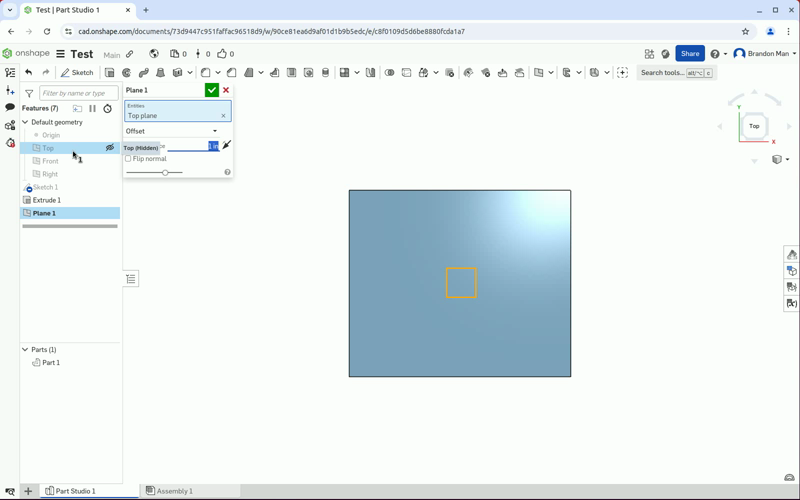
text(11.801)
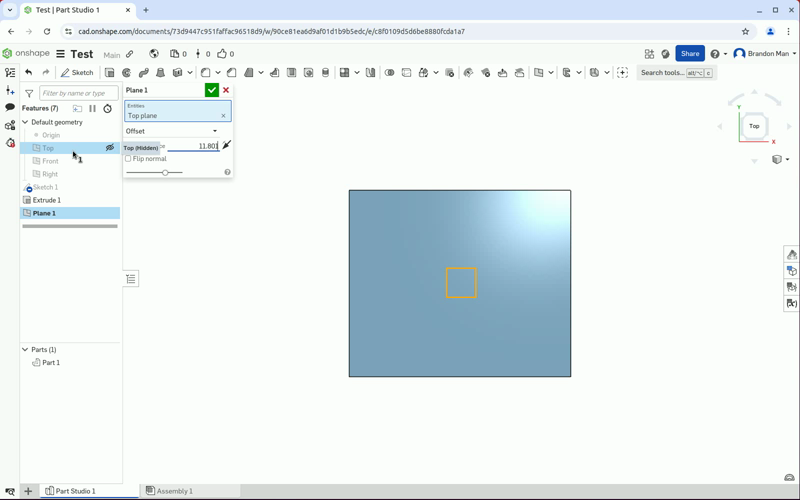
key(enter, 2)
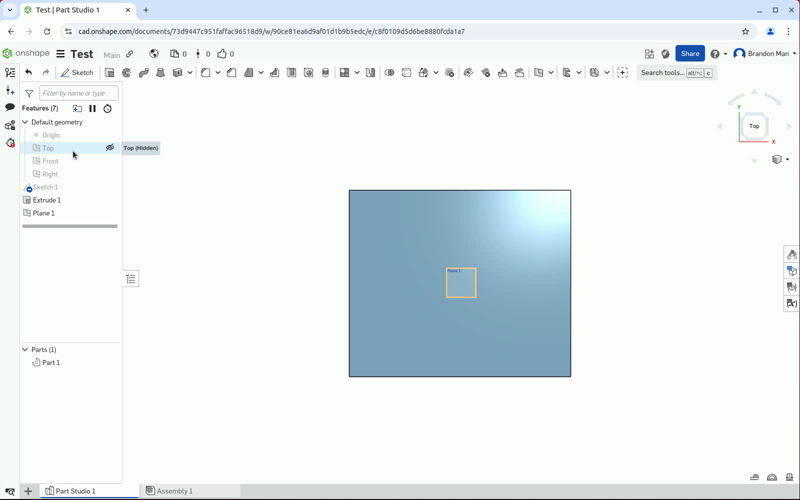
key(shift+s)
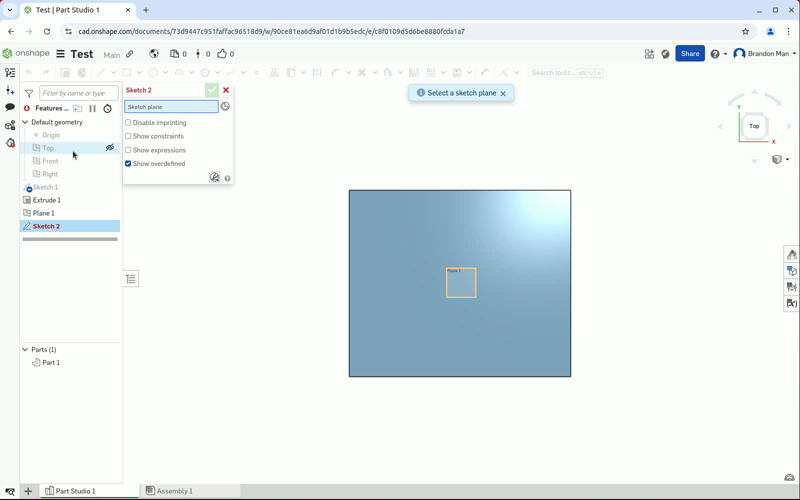
mouse_move(73, 215)
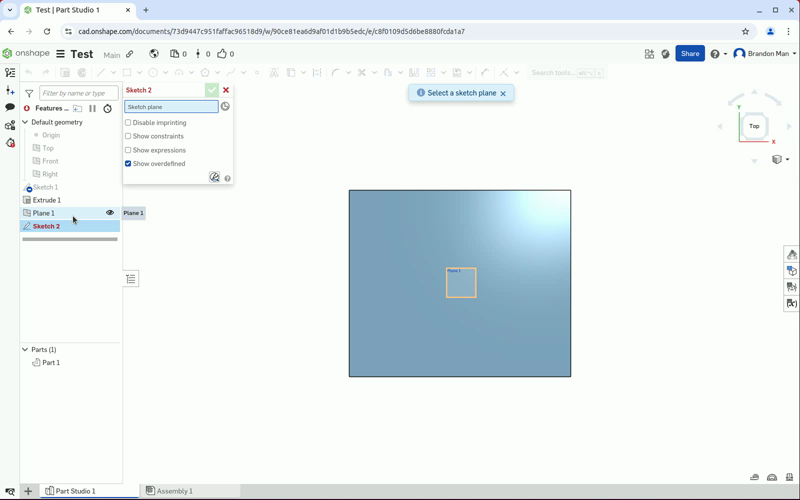
click(73, 215)
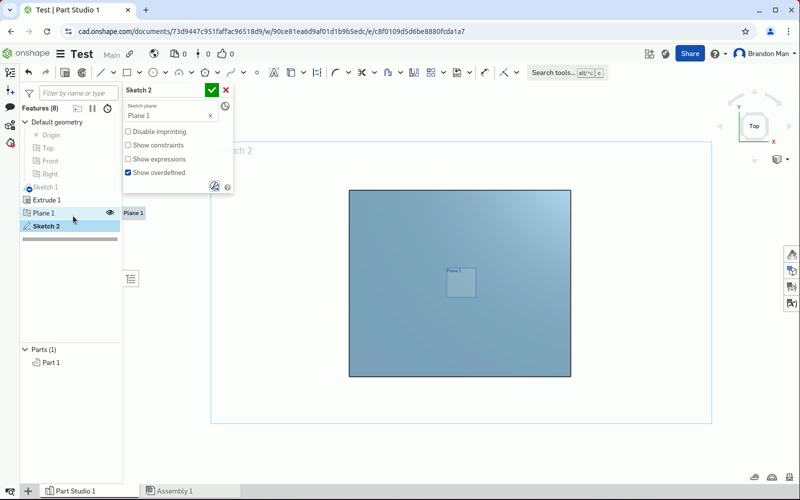
mouse_move(73, 352)
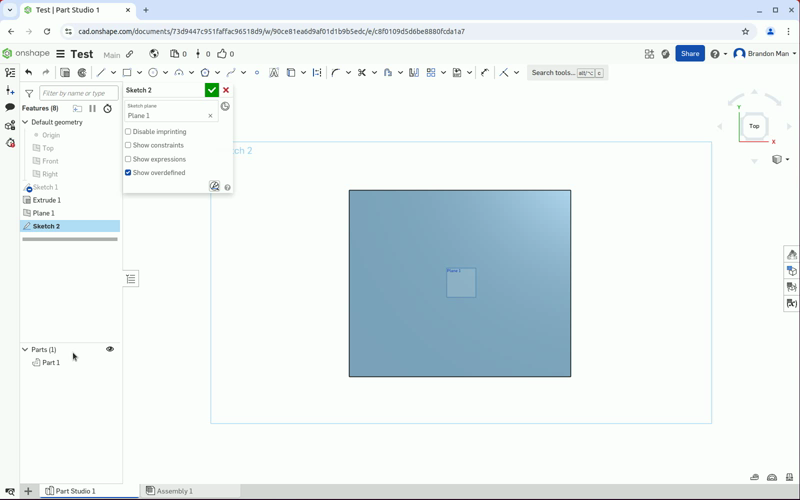
key(y)
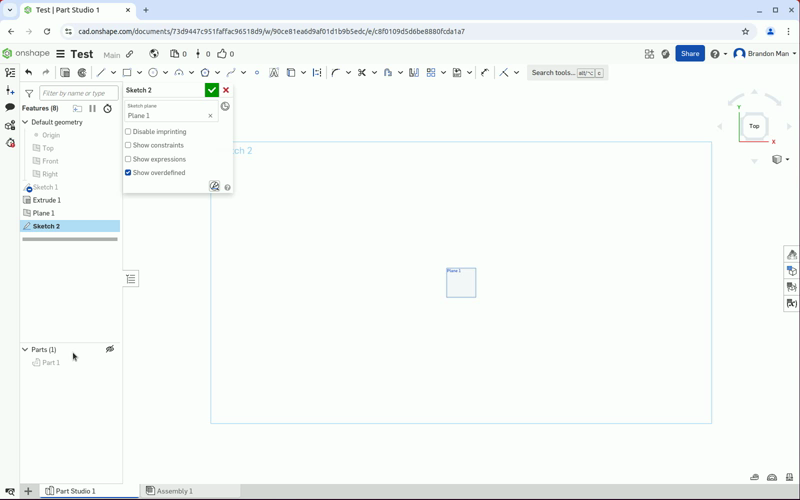
key(c)
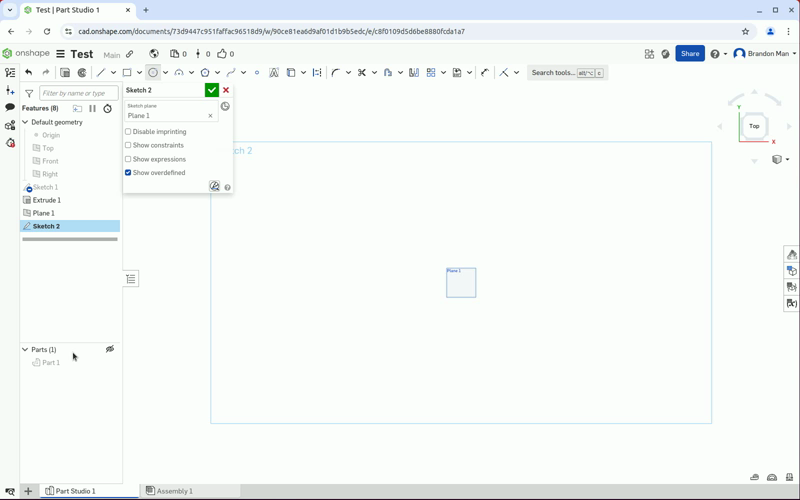
key_down(shift)
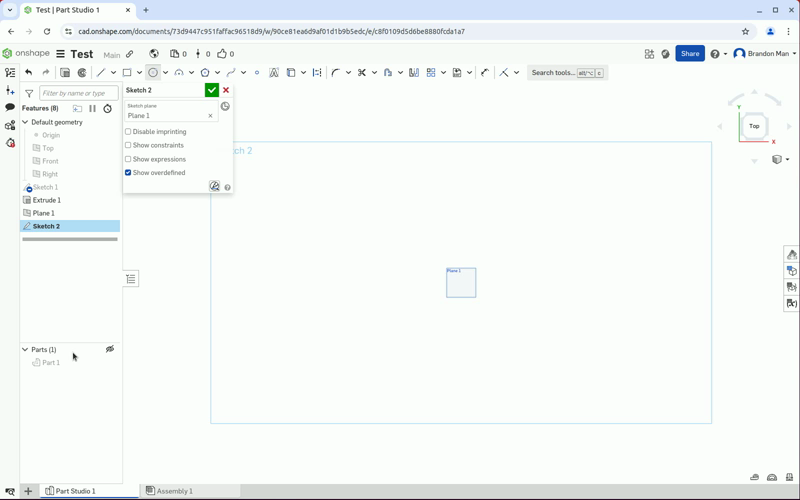
mouse_move(460, 282)
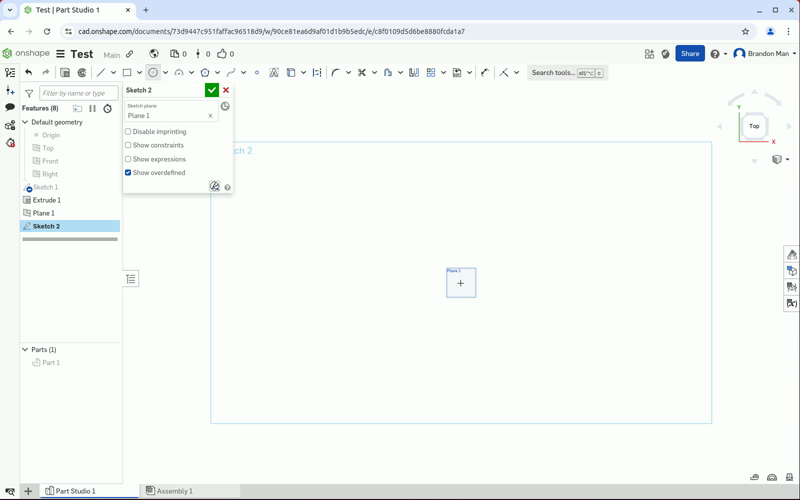
click(460, 282)
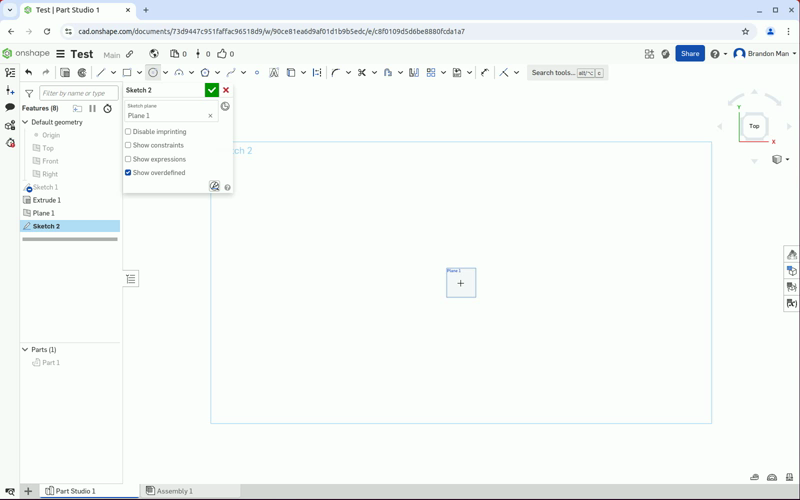
key_up(shift)
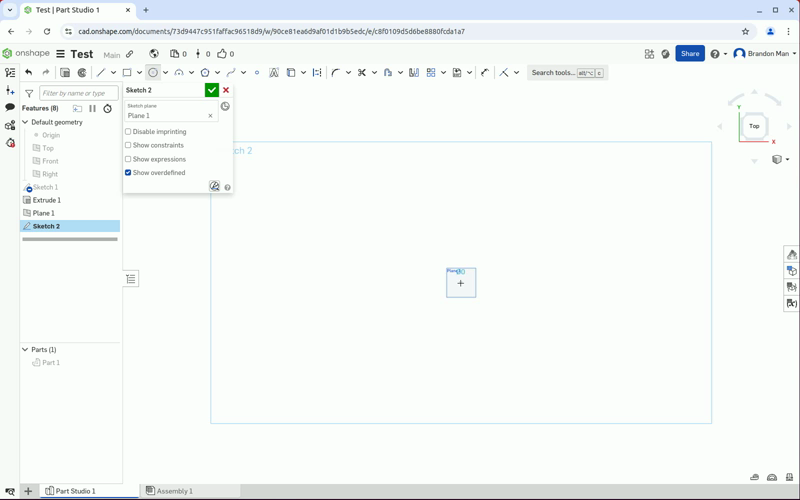
mouse_move(503, 282)
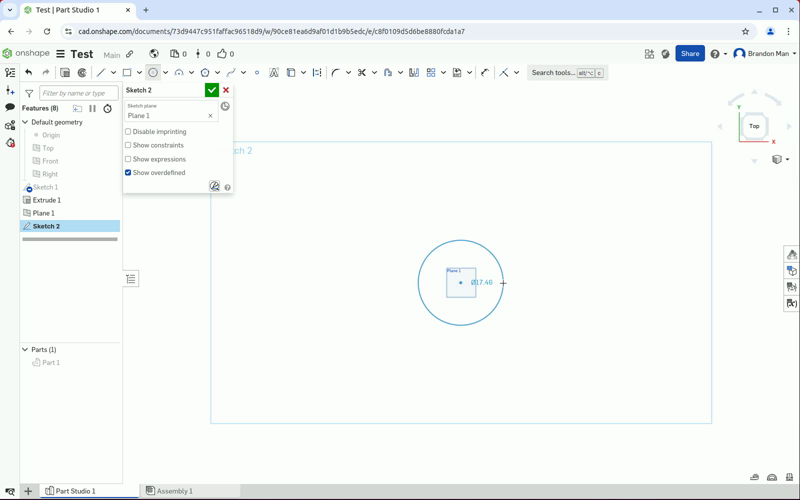
click(503, 282)
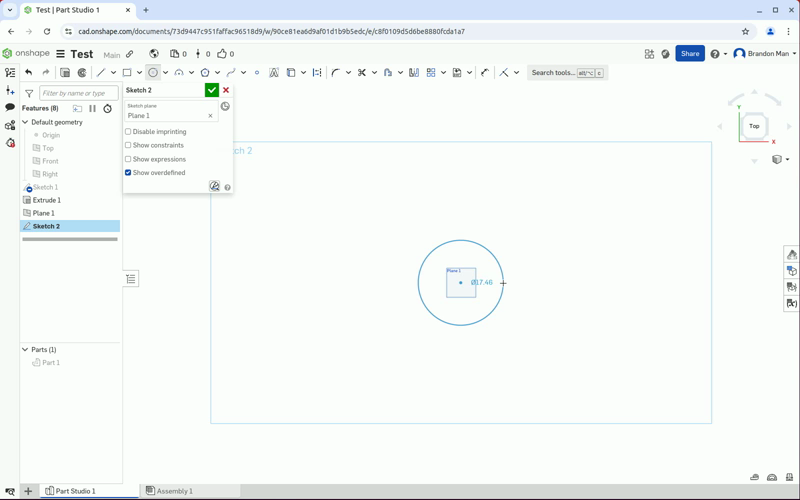
key(esc)
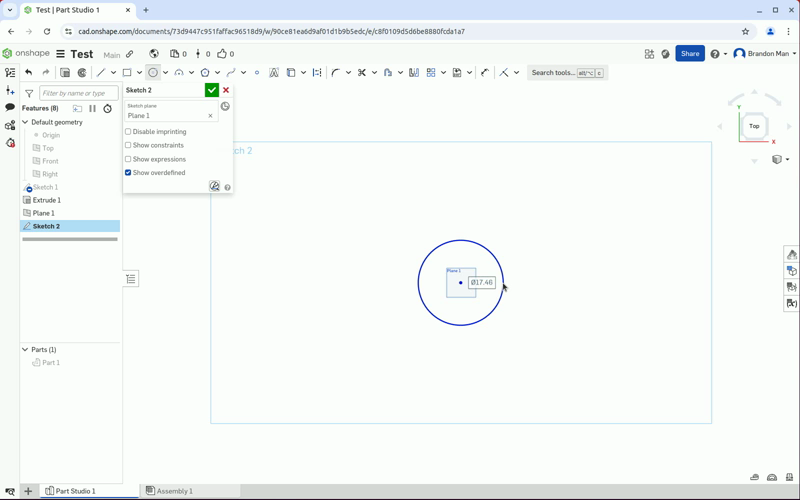
mouse_move(437, 290)
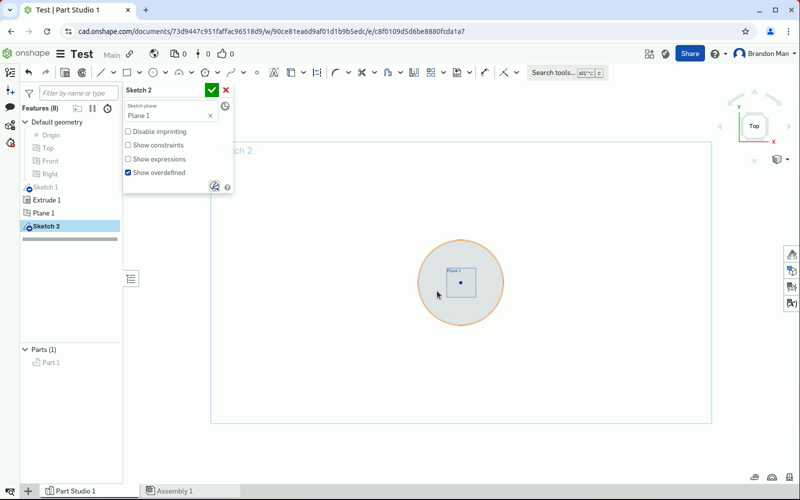
click(437, 290)
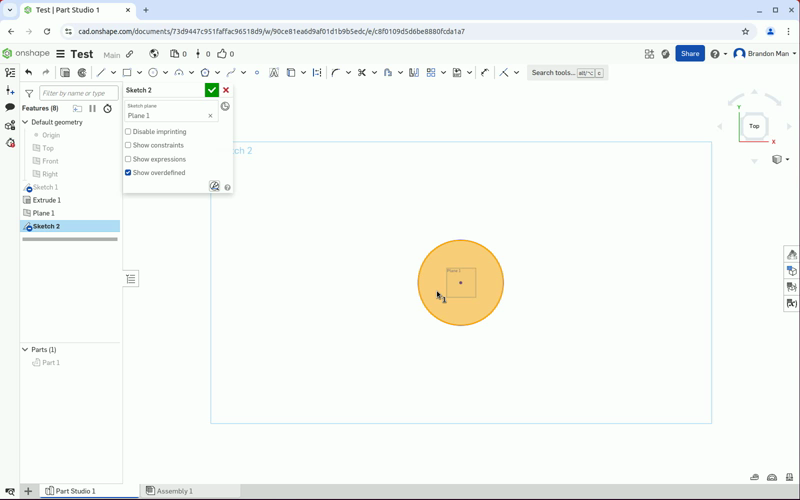
mouse_move(73, 352)
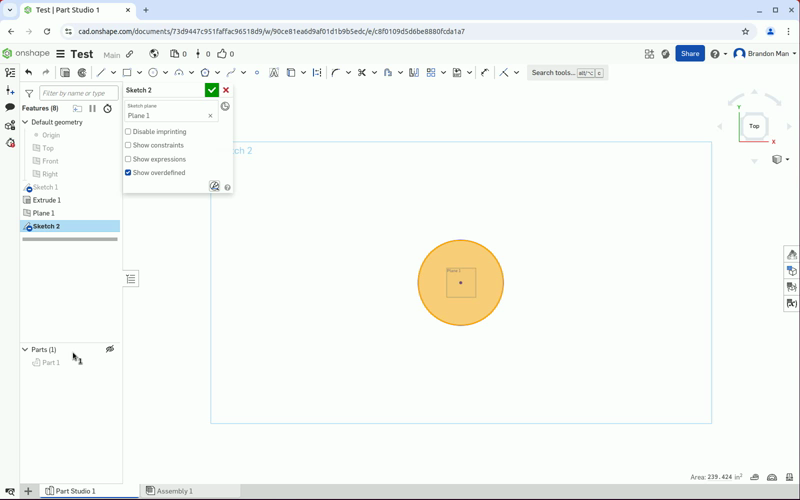
key(shift+y)
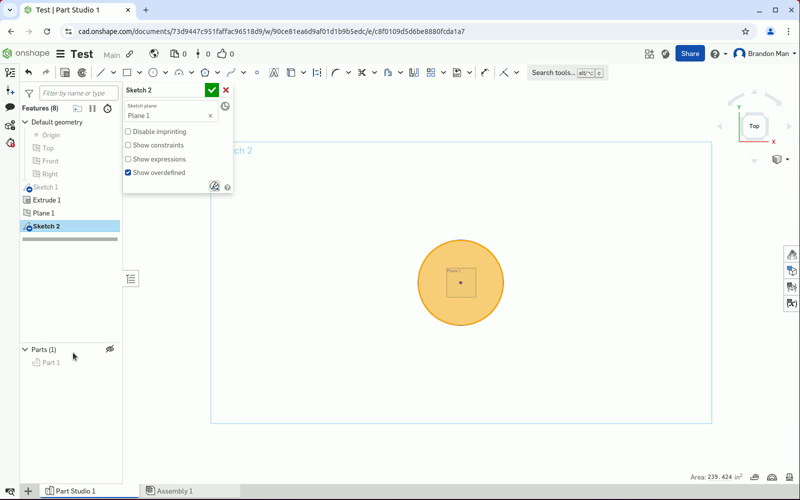
key(shift+e)
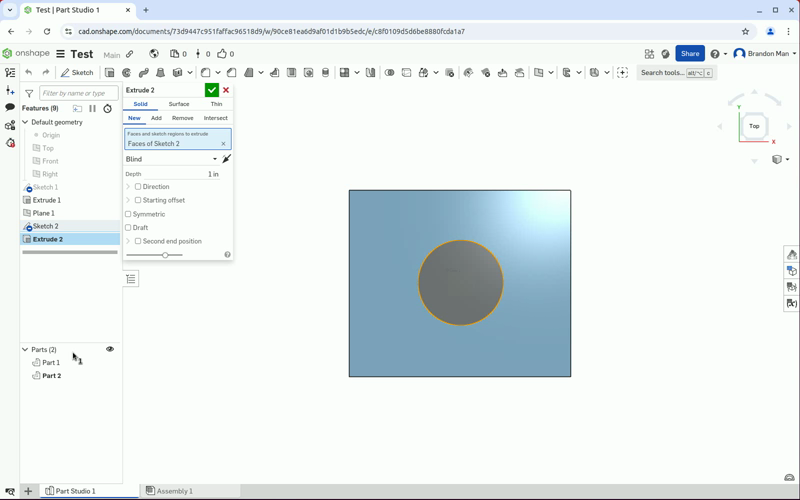
mouse_move(143, 106)
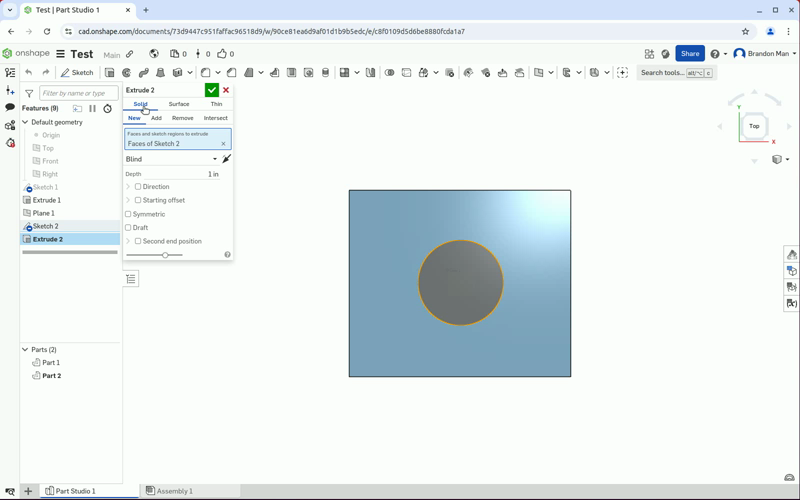
click(143, 106)
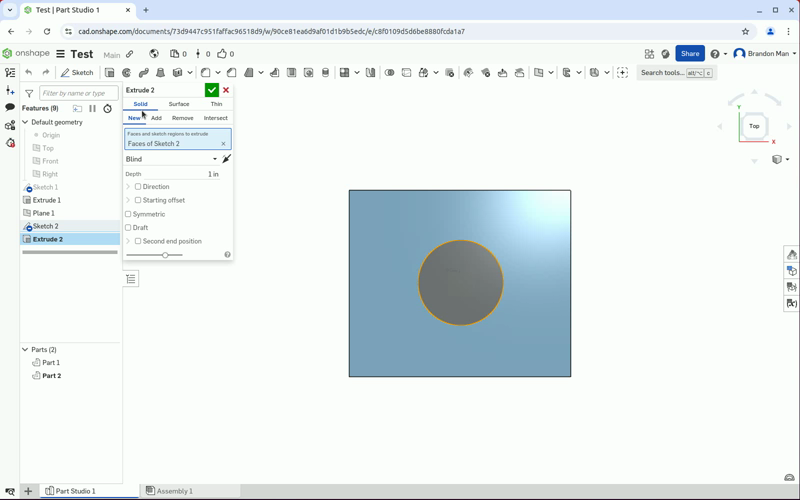
mouse_move(137, 120)
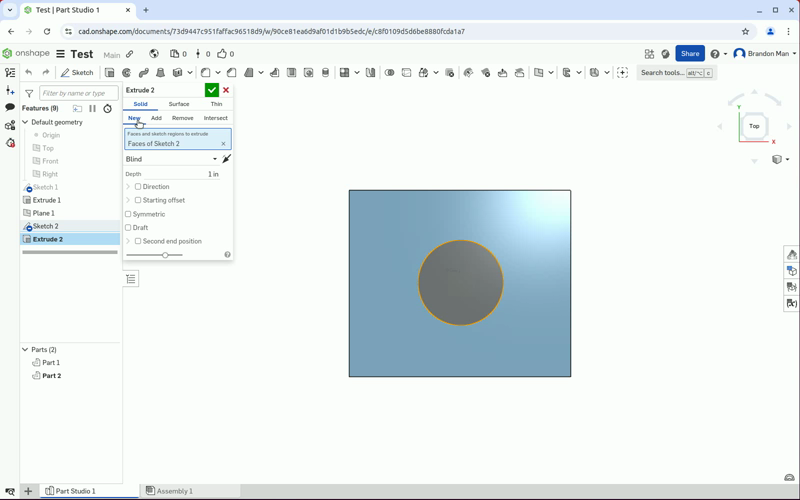
click(137, 120)
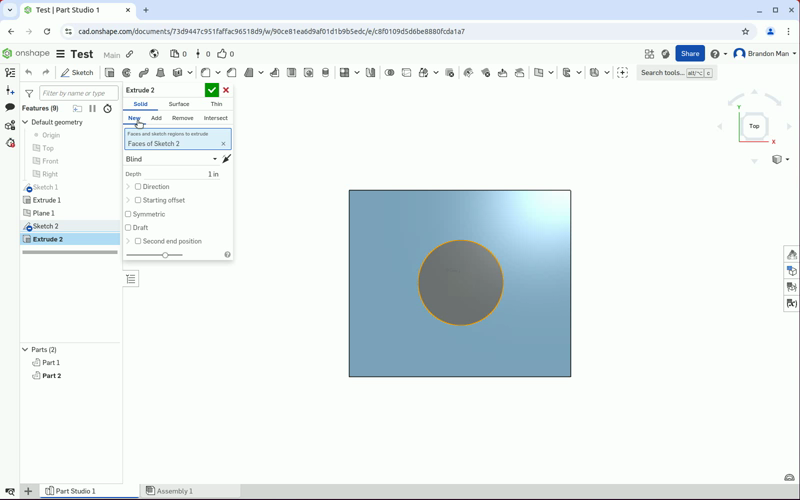
key(tab, 4)
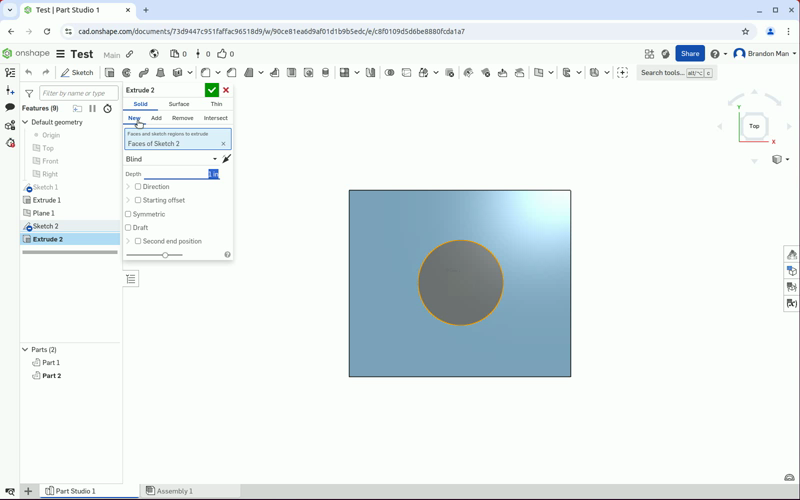
text(11.795)
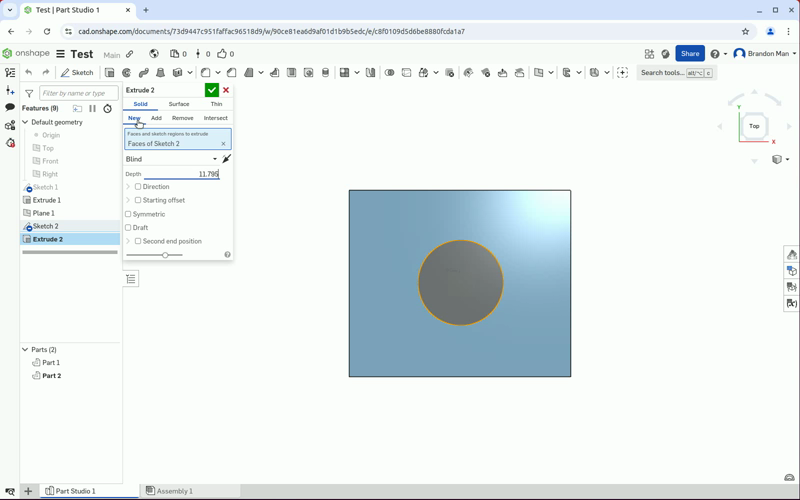
key(enter)
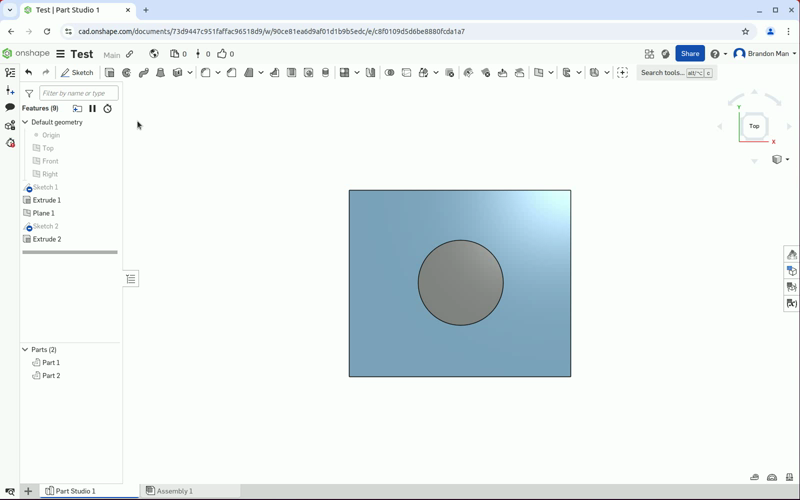
key(shift+h)
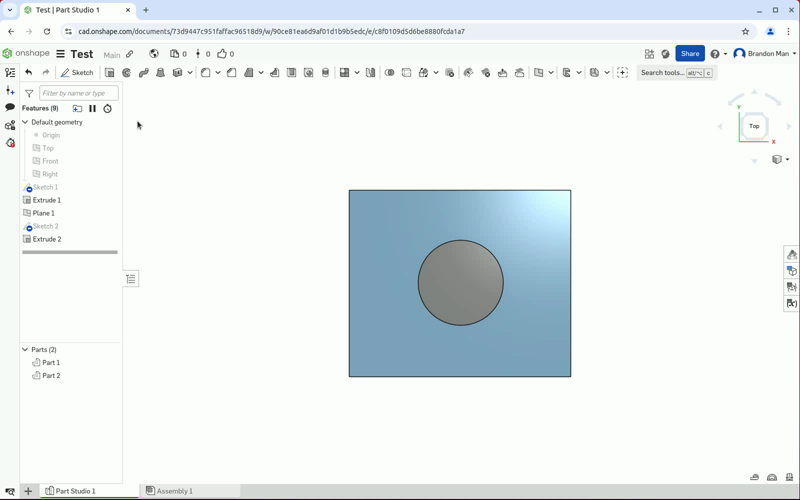
key(shift+h)
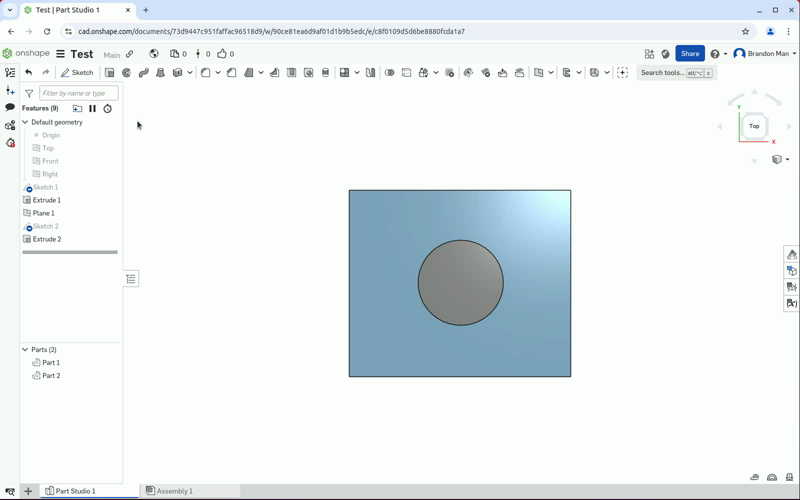
mouse_move(73, 189)
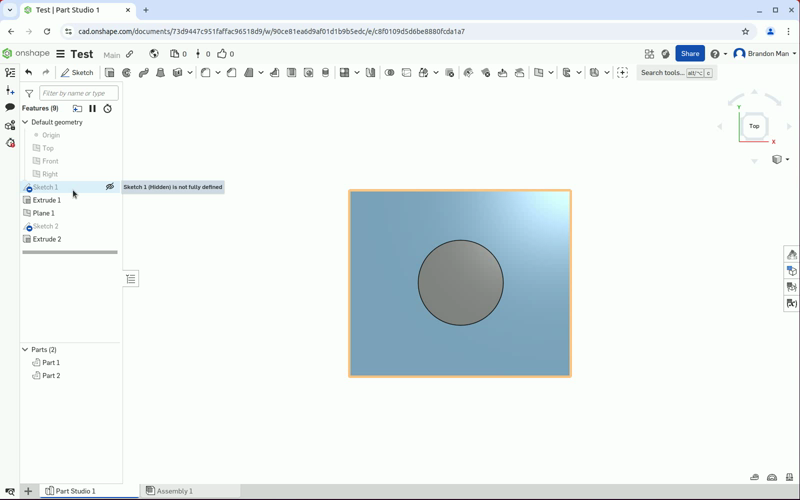
click(73, 189)
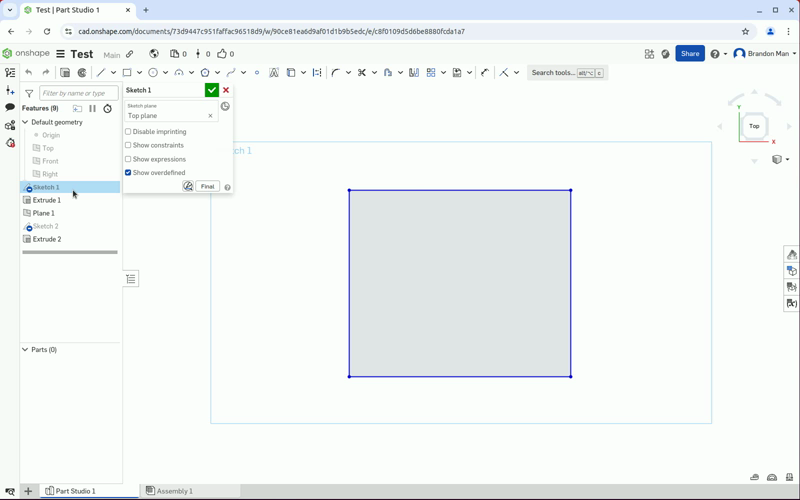
mouse_move(229, 92)
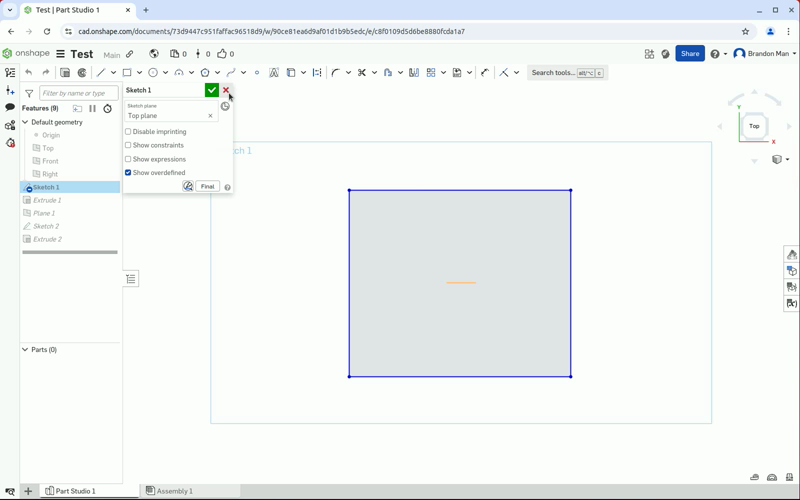
click(229, 92)
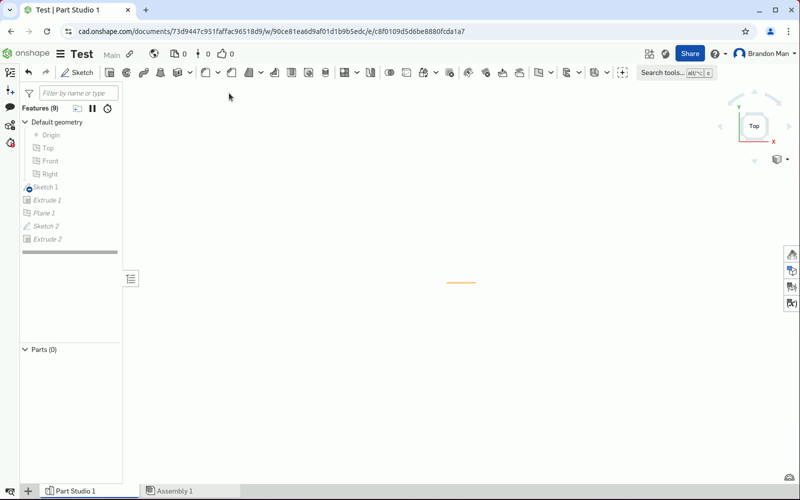
mouse_move(73, 352)
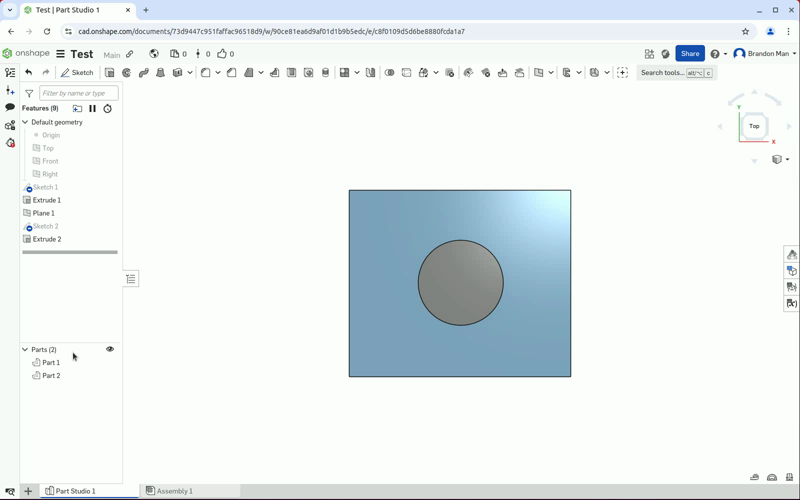
key(y)
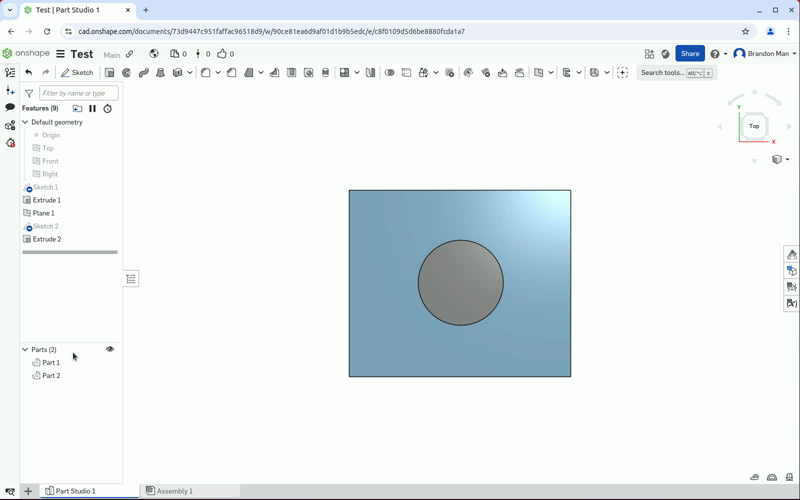
key(shift+p)
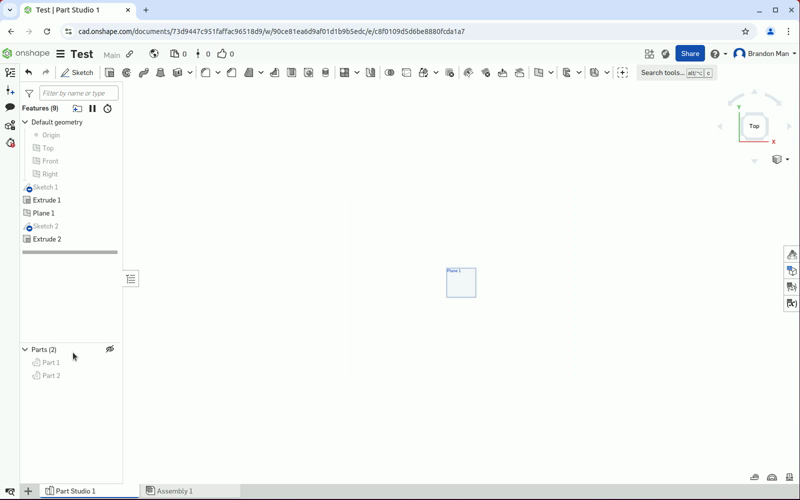
key(space)
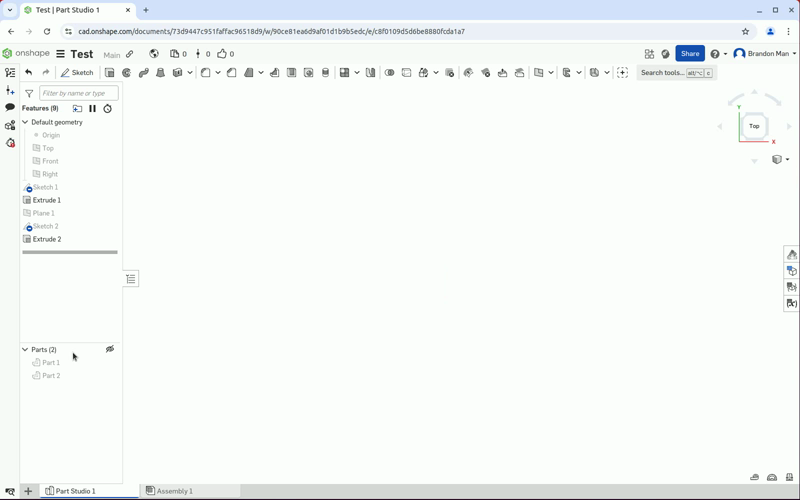
key_down(shift)
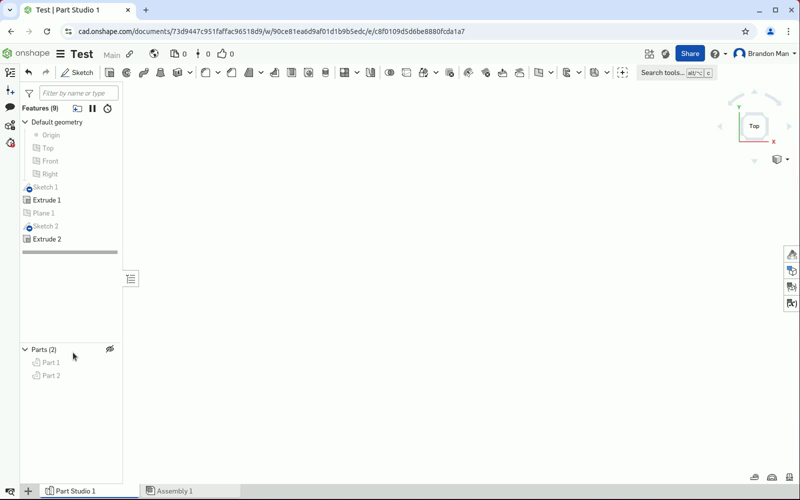
key(up)
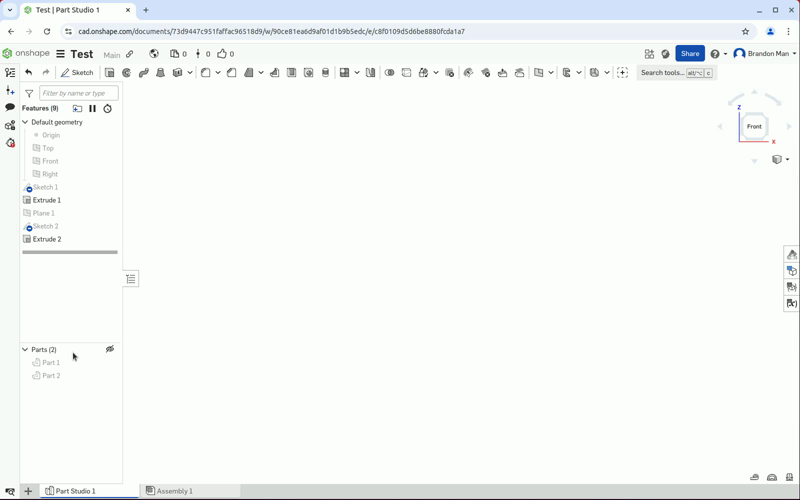
key_up(shift)
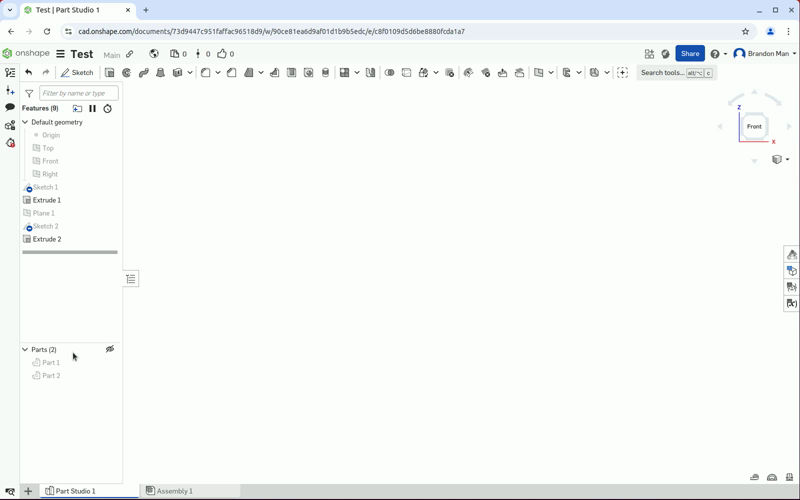
mouse_move(73, 352)
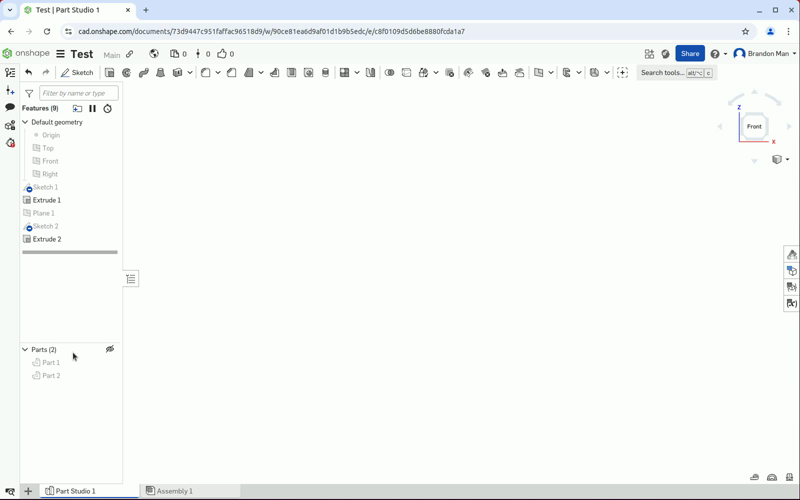
key(shift+y)
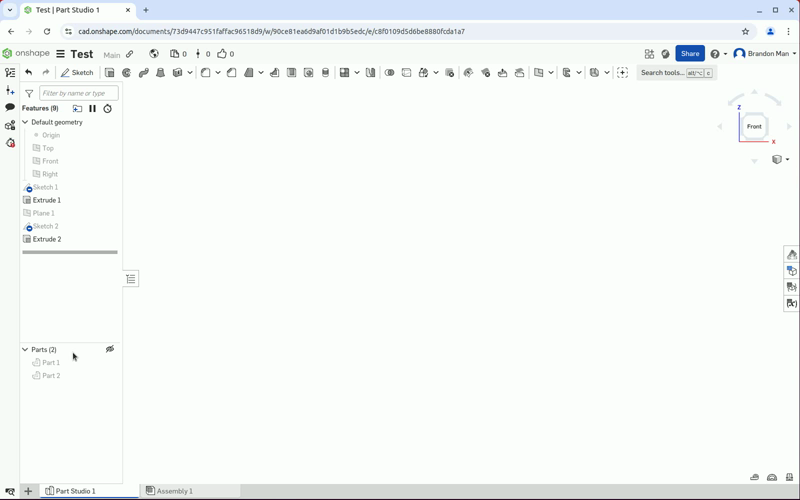
key(shift+s)
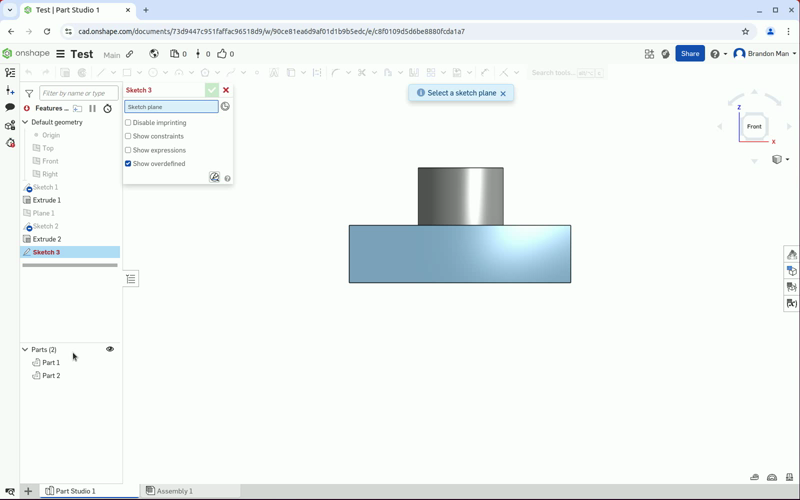
mouse_move(73, 163)
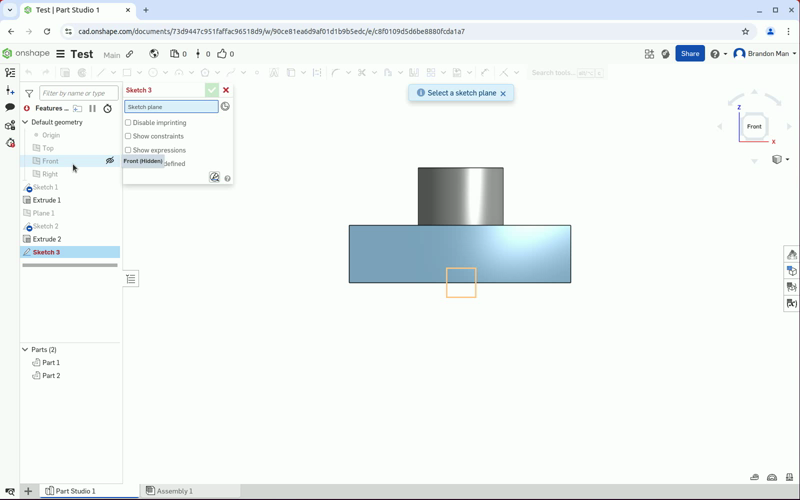
click(73, 163)
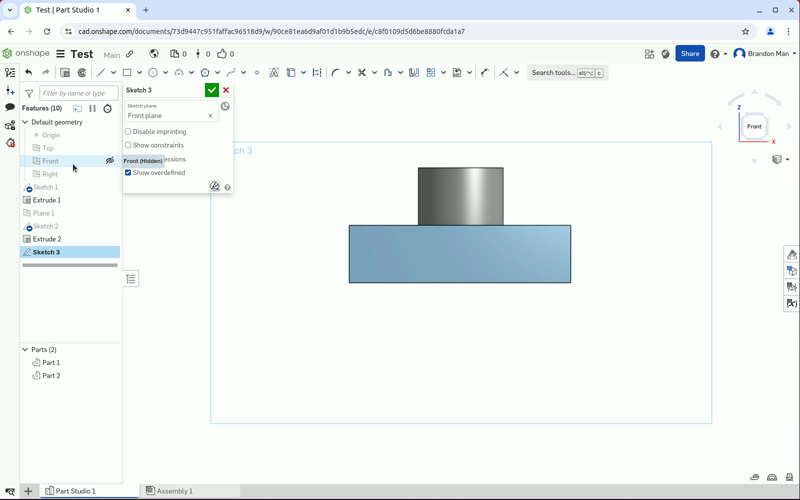
mouse_move(73, 352)
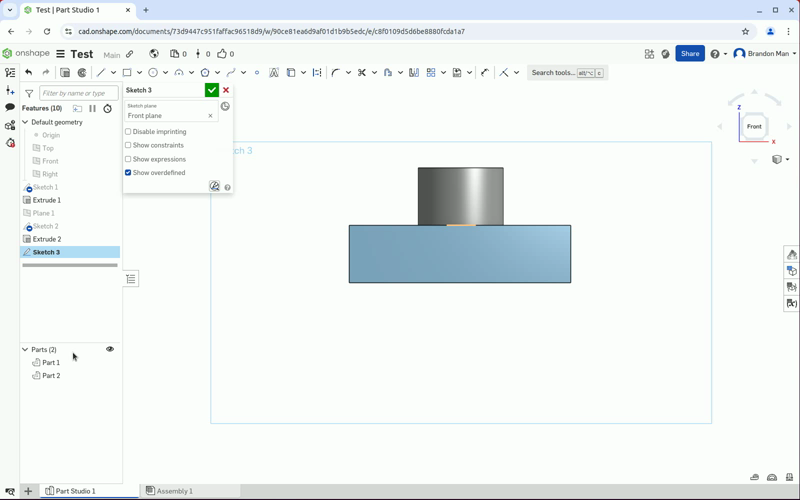
key(y)
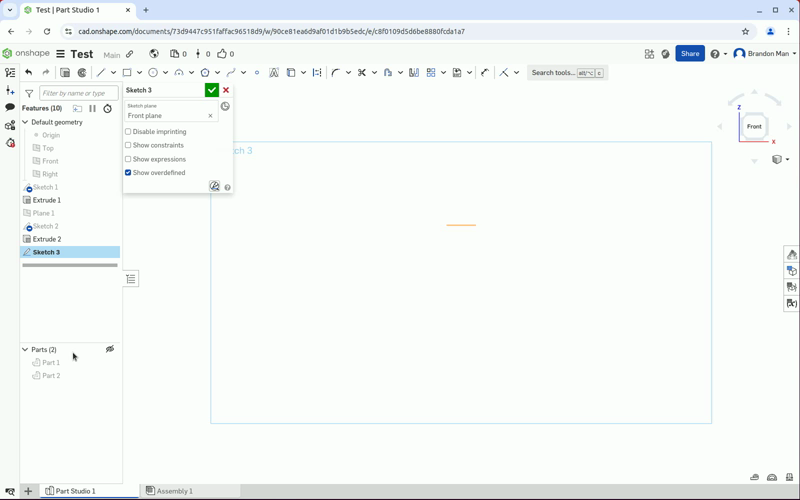
key(l)
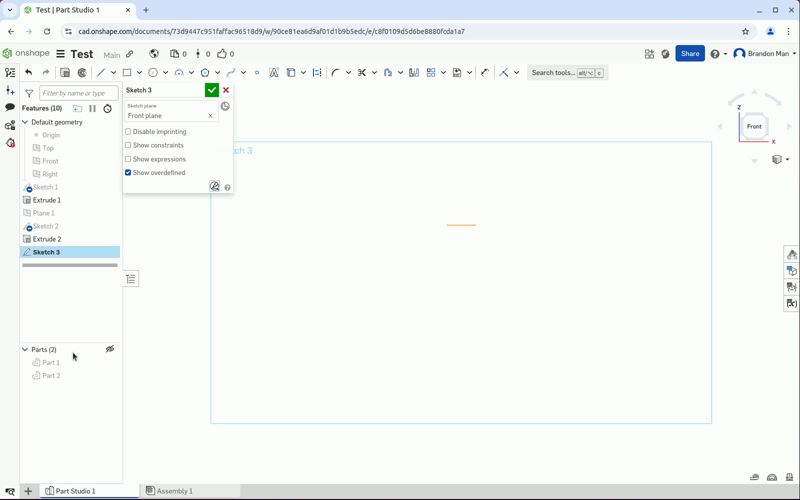
key_down(shift)
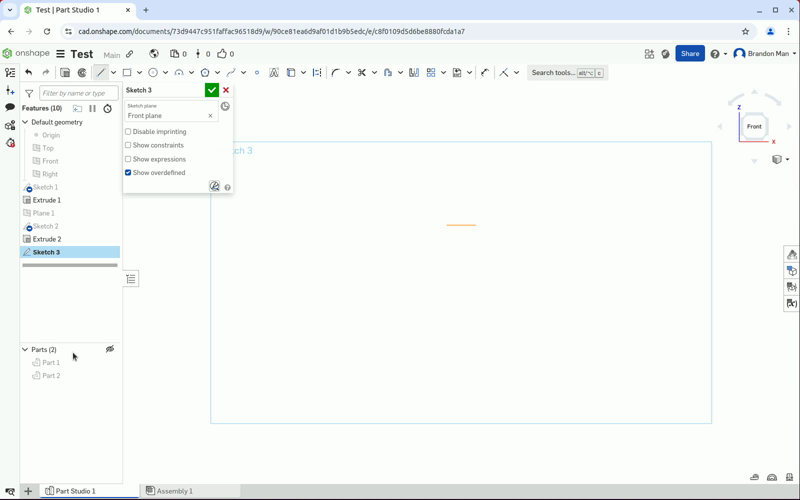
mouse_move(401, 163)
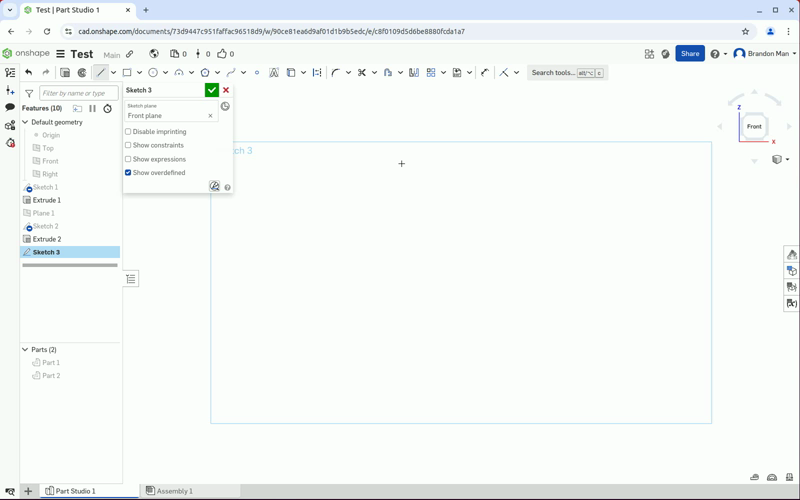
click(401, 163)
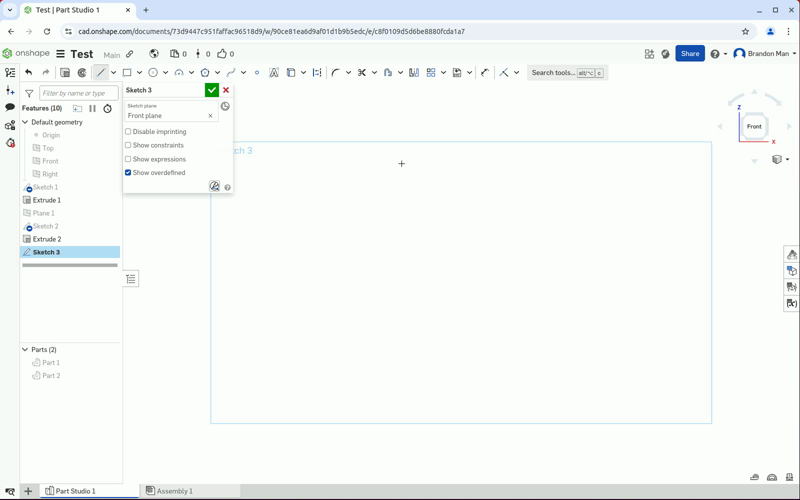
key_up(shift)
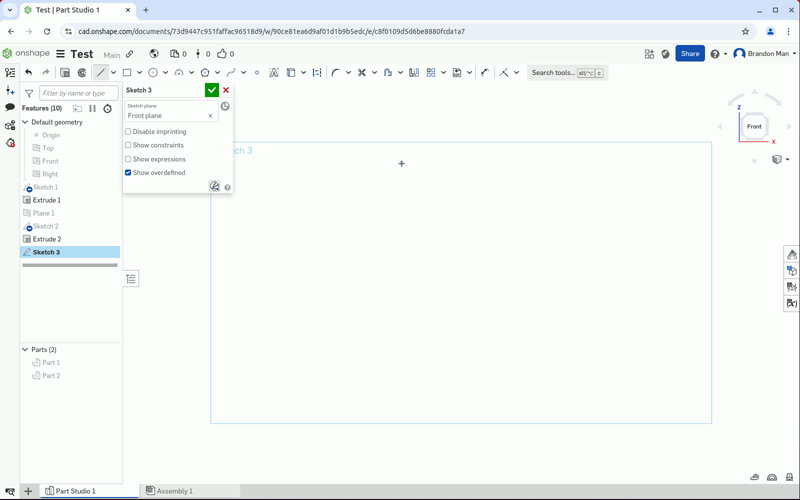
key_down(shift)
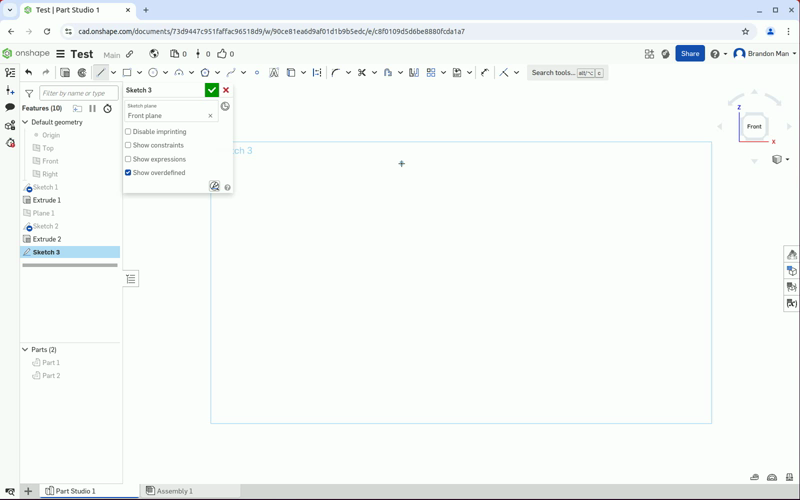
mouse_move(510, 213)
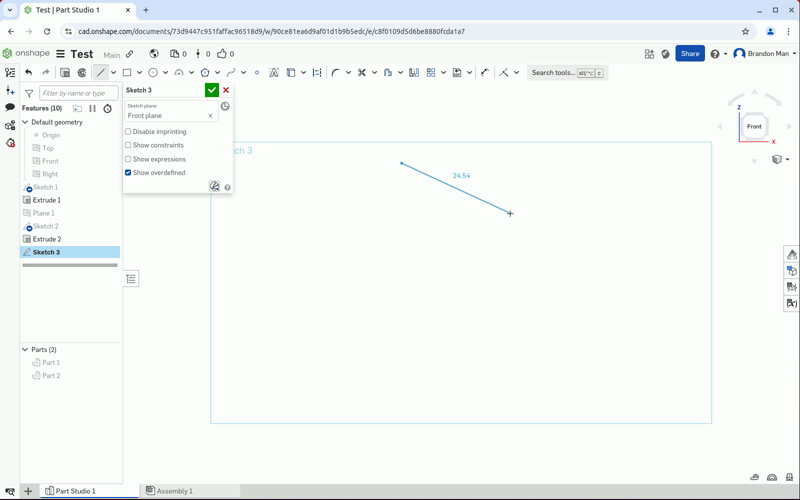
click(510, 213)
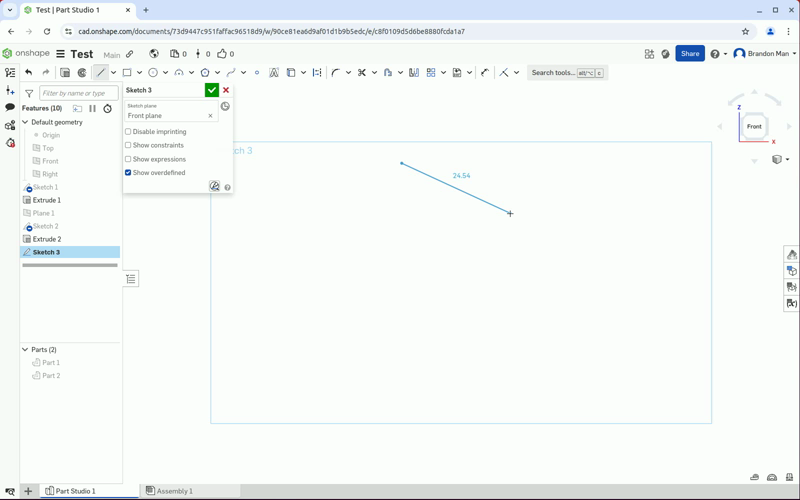
key_up(shift)
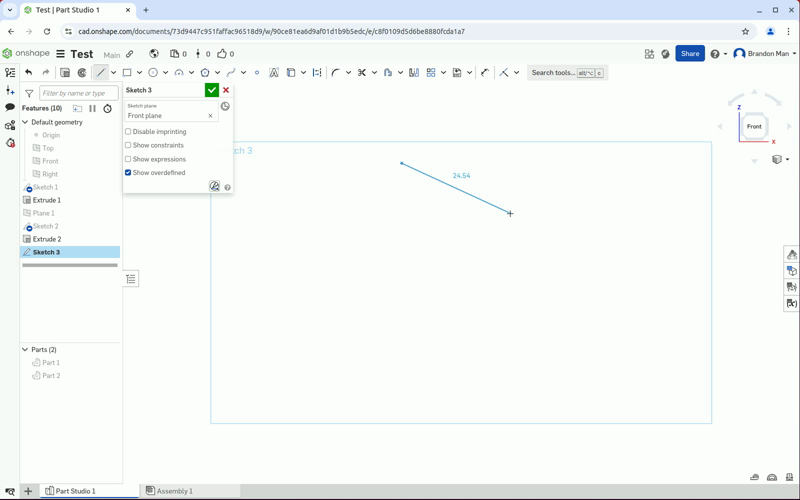
key_down(shift)
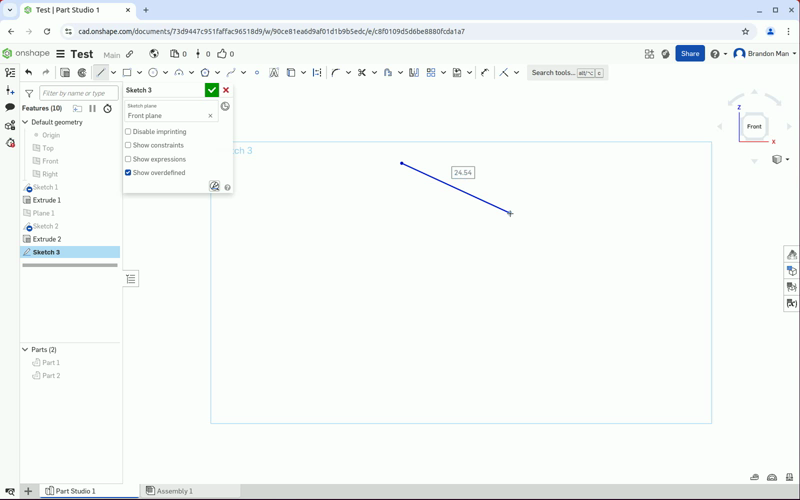
mouse_move(540, 213)
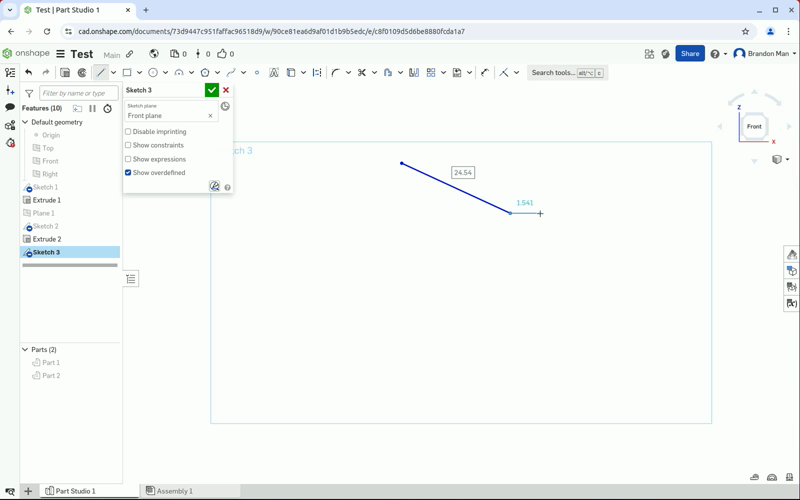
mouse_move(510, 163)
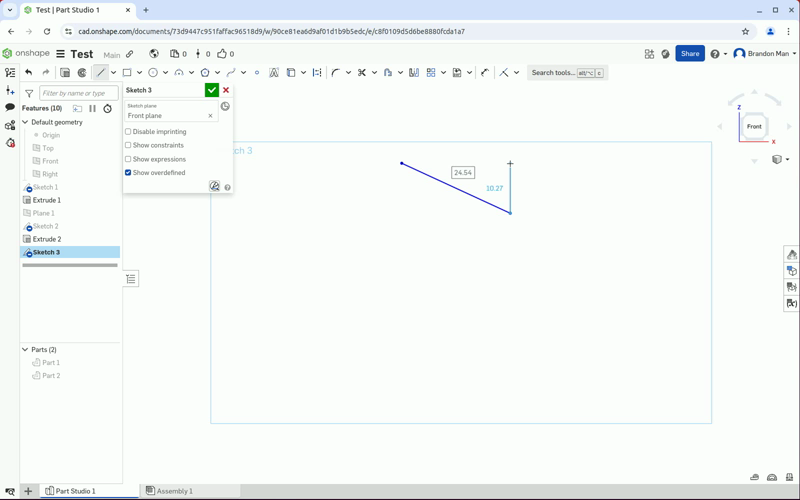
click(510, 163)
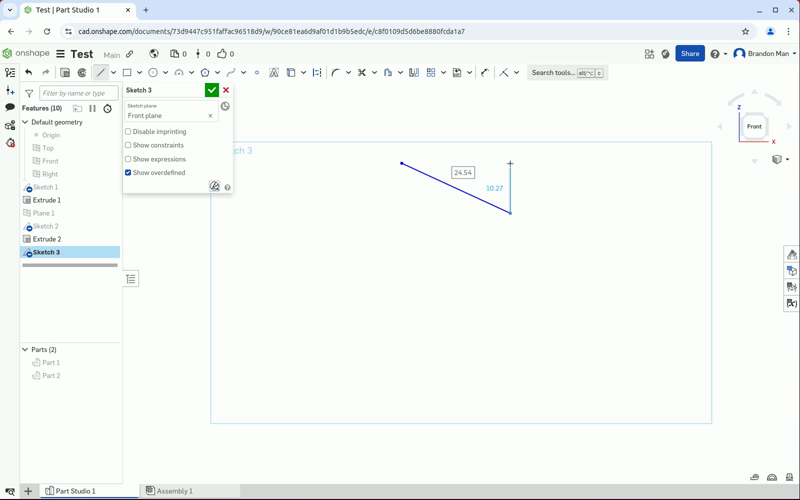
key_up(shift)
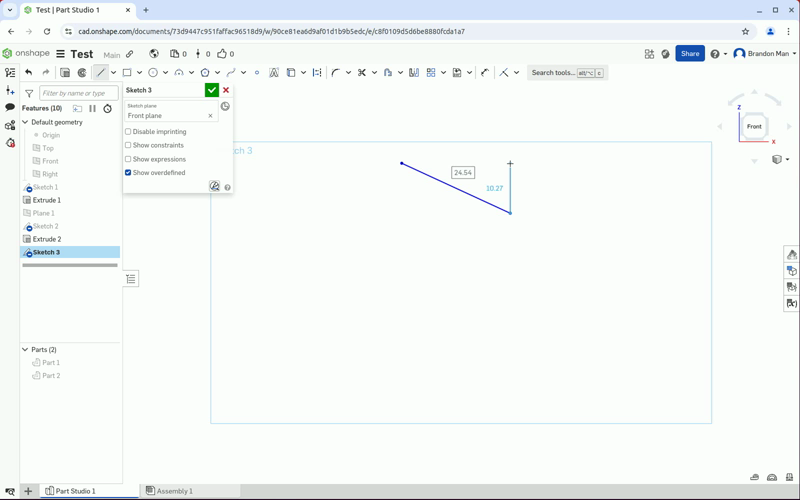
key_down(shift)
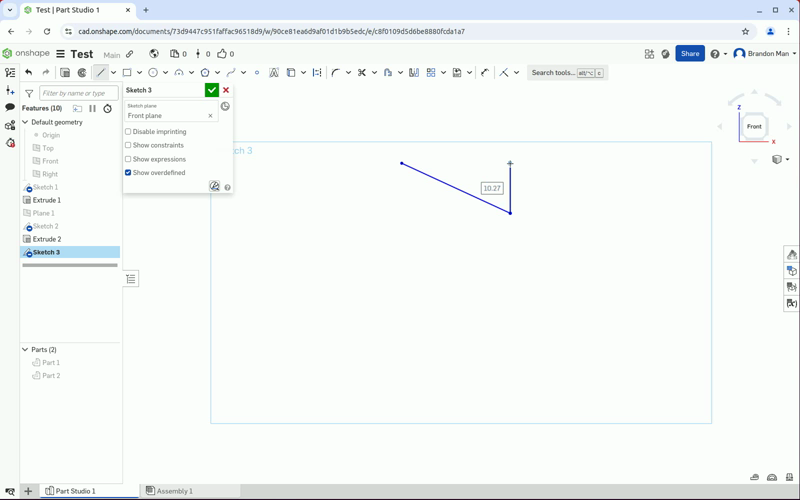
mouse_move(401, 163)
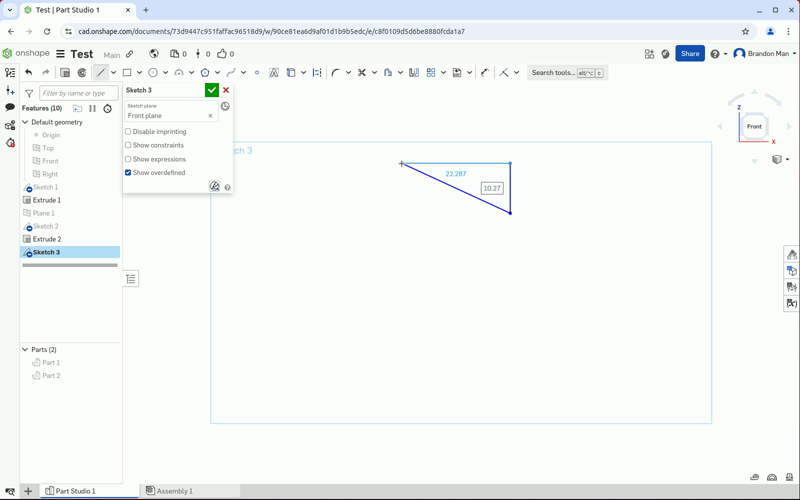
key_up(shift)
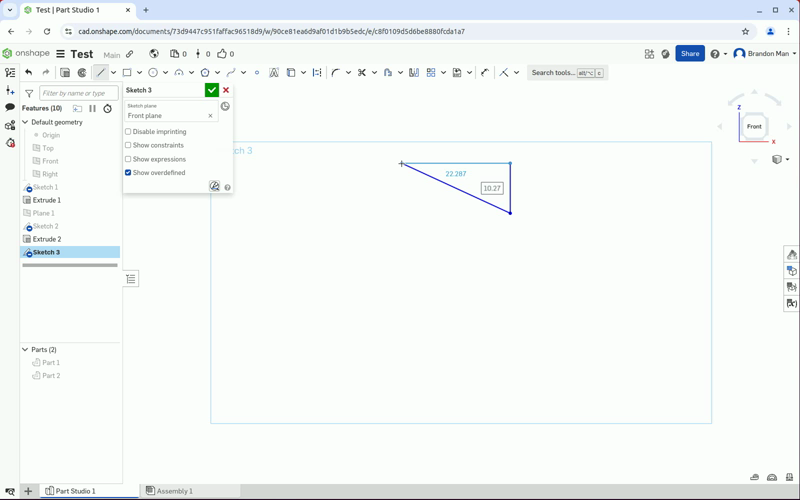
click(401, 163)
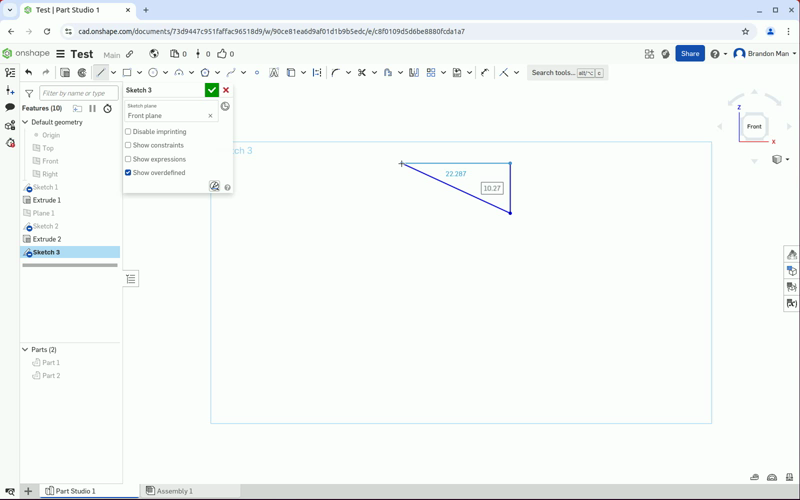
key(esc)
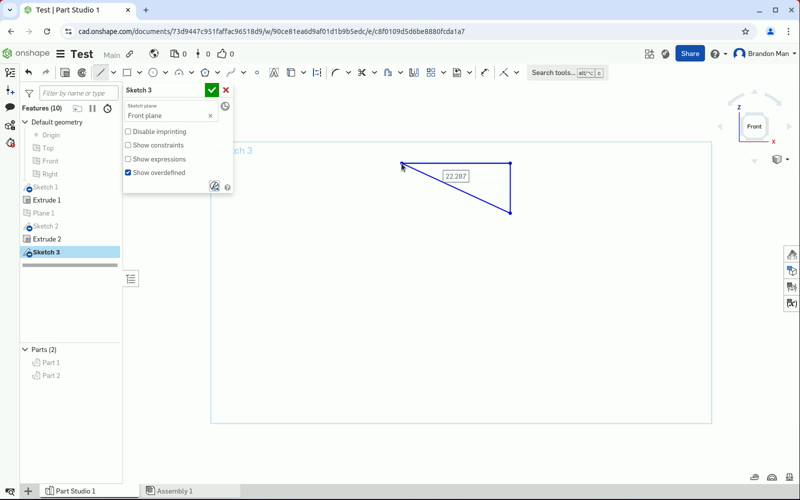
mouse_move(468, 168)
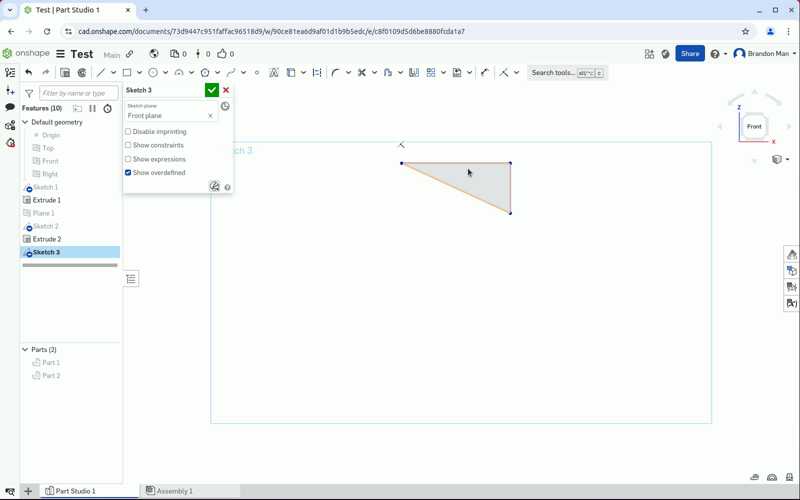
click(468, 168)
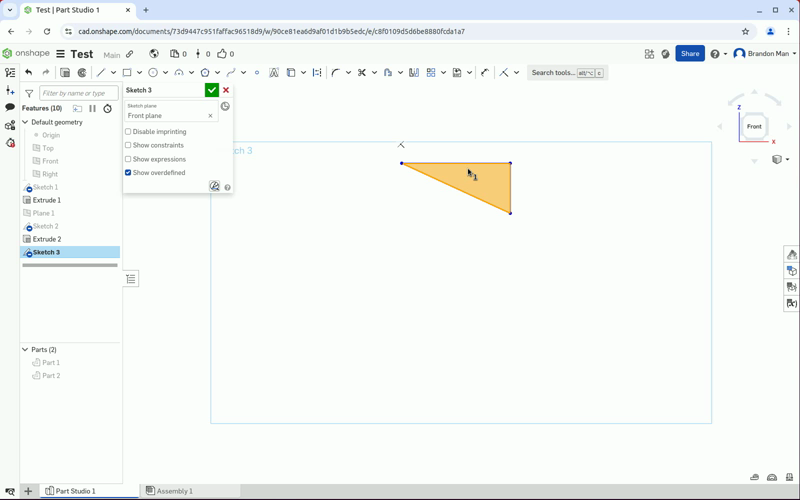
mouse_move(73, 352)
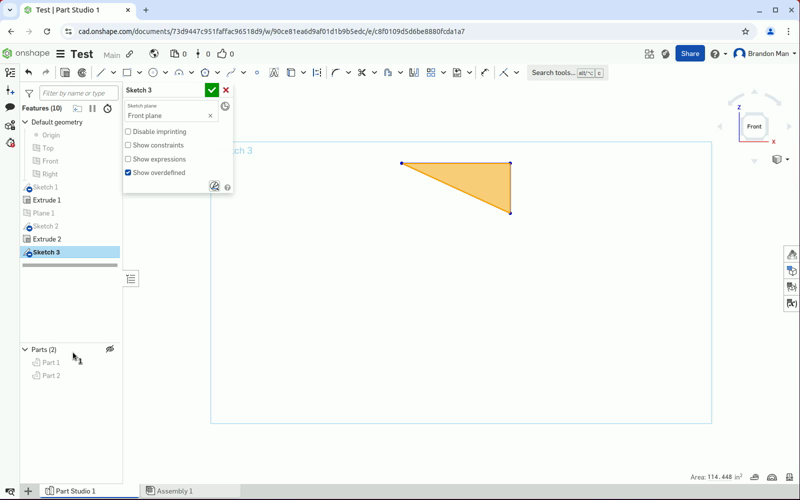
key(shift+y)
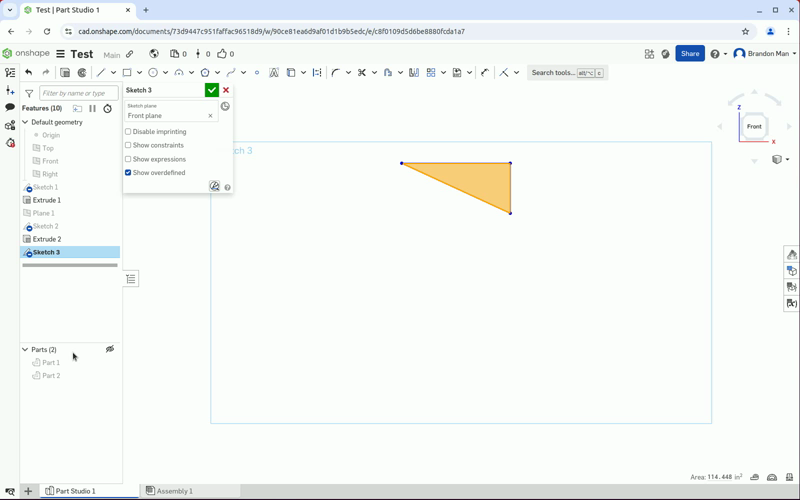
key(shift+e)
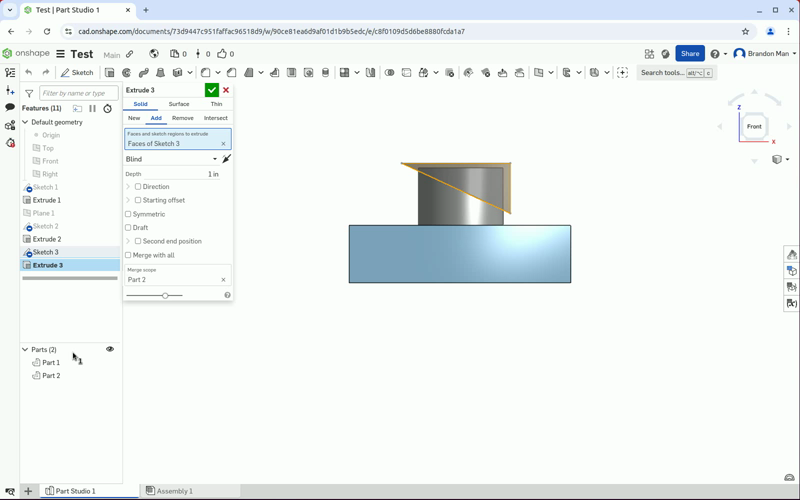
mouse_move(143, 106)
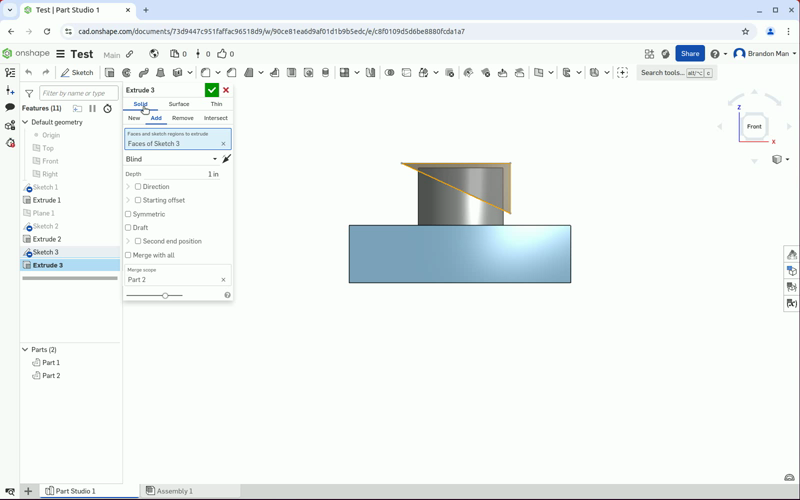
click(143, 106)
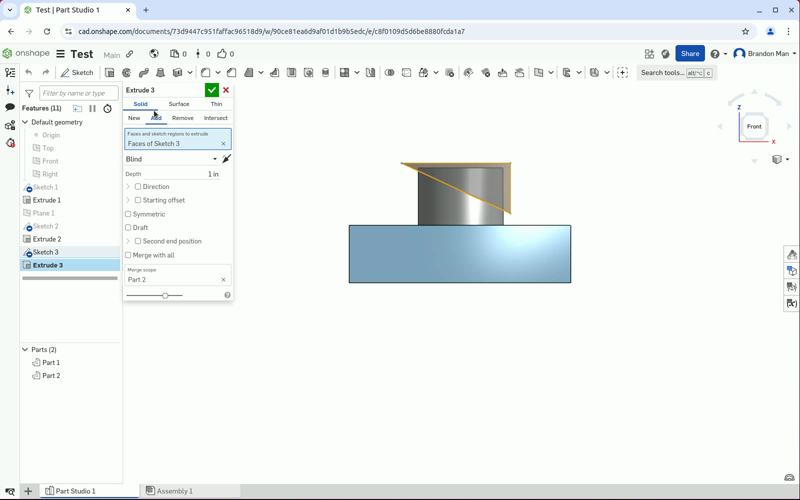
mouse_move(186, 120)
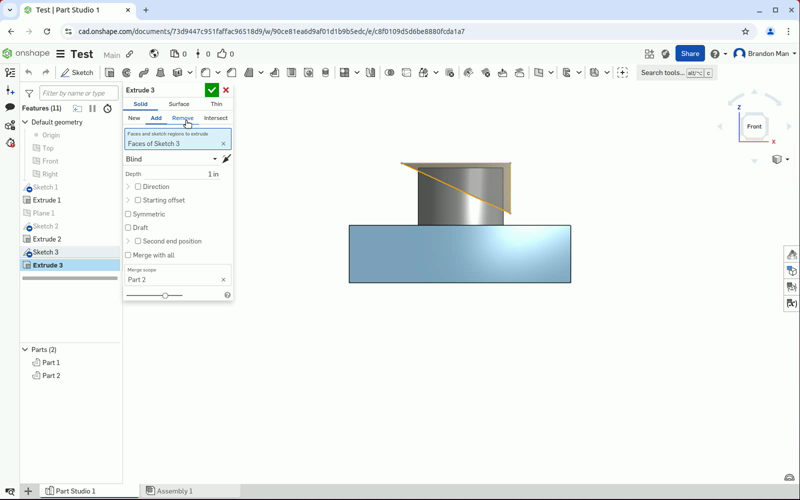
click(186, 120)
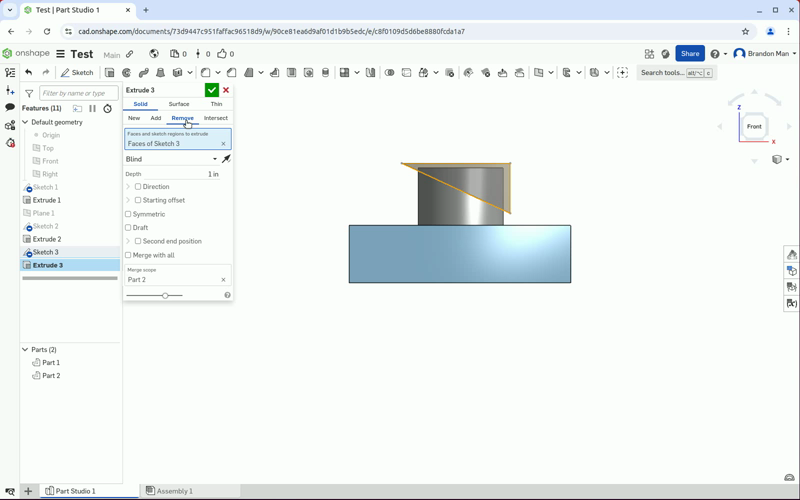
key(tab, 4)
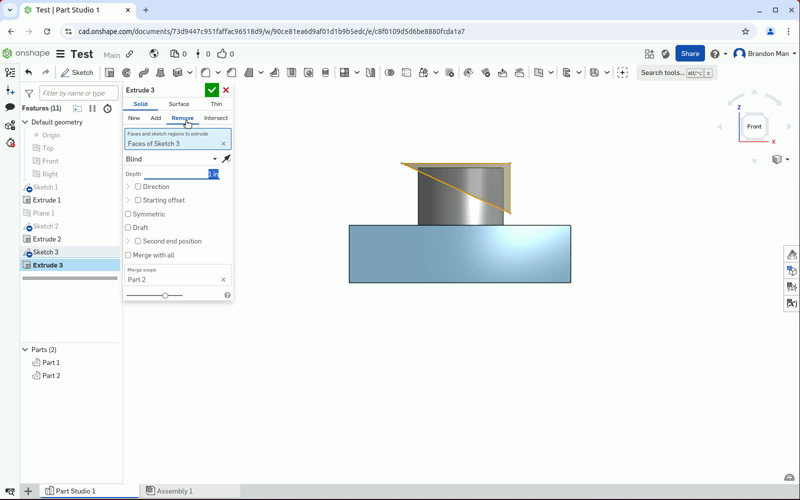
text(-40.92)
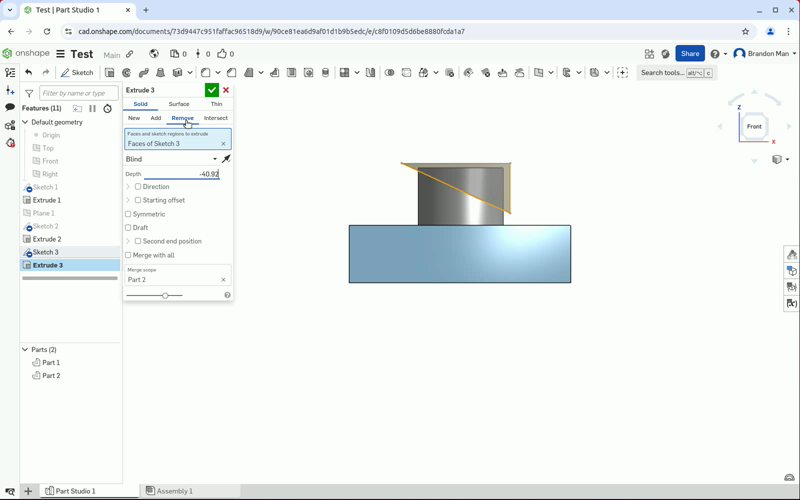
key(tab, 3)
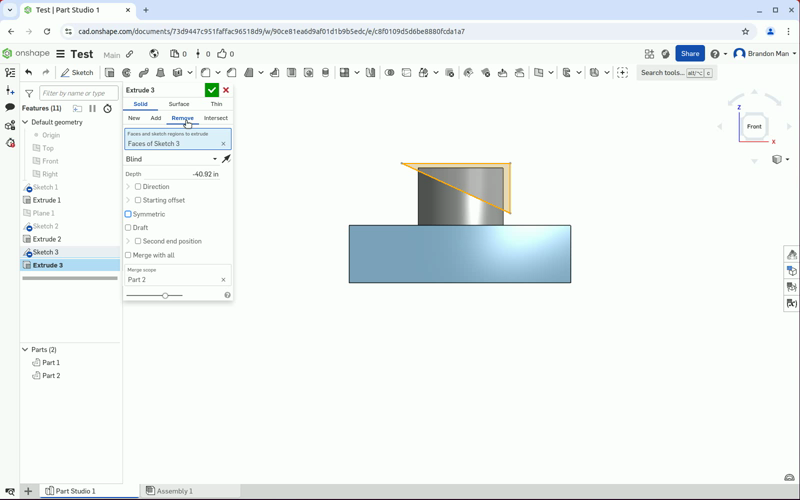
key(space)
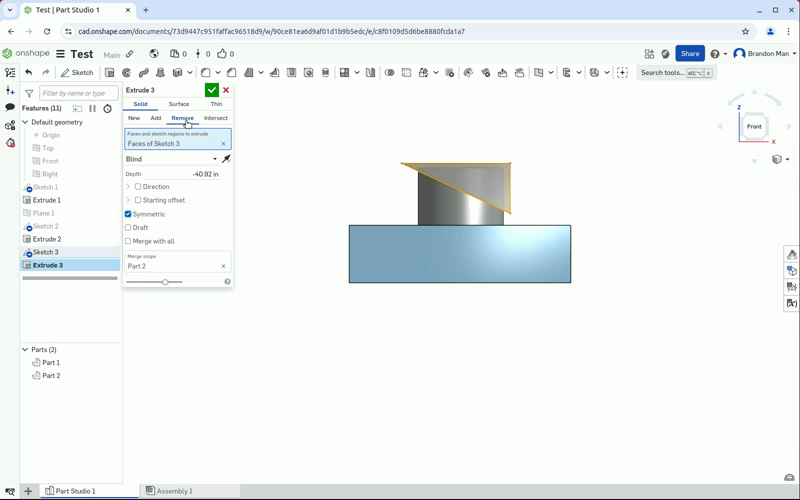
key(tab, 2)
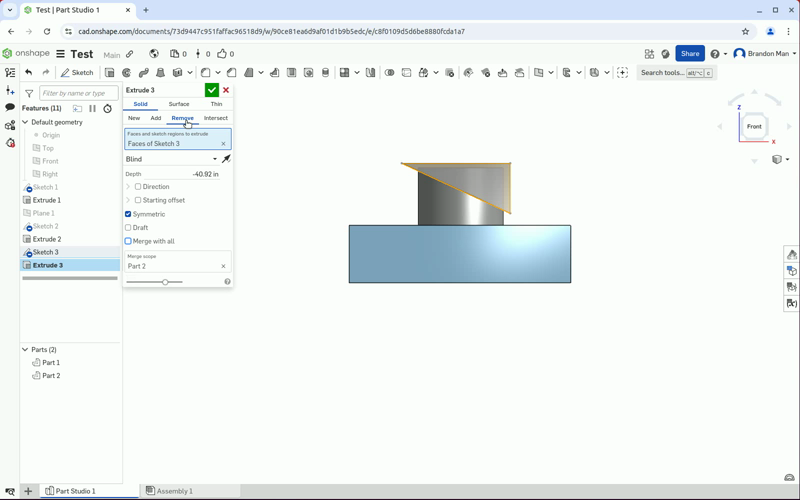
key(space)
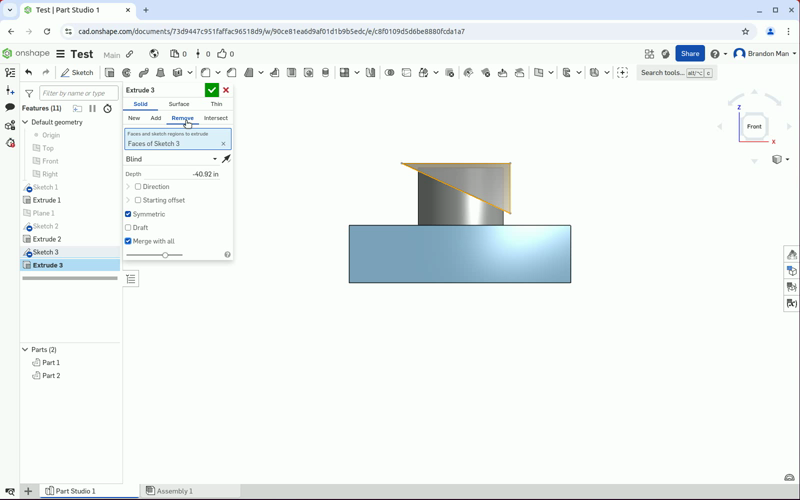
key(enter)
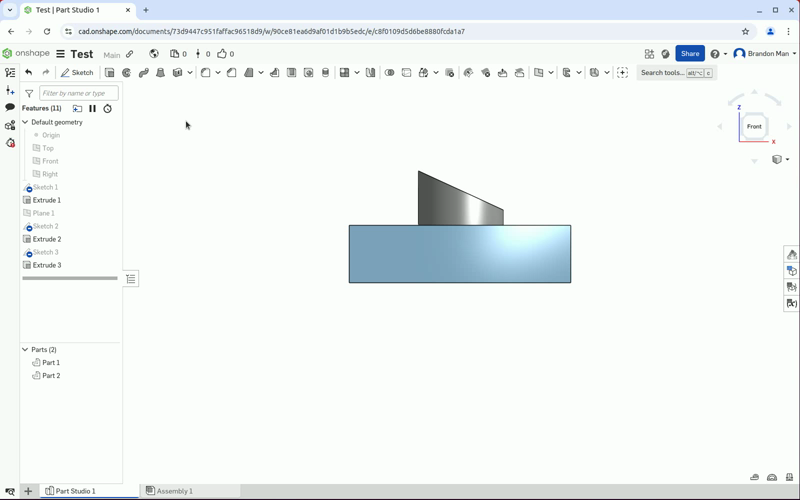
key(shift+h)
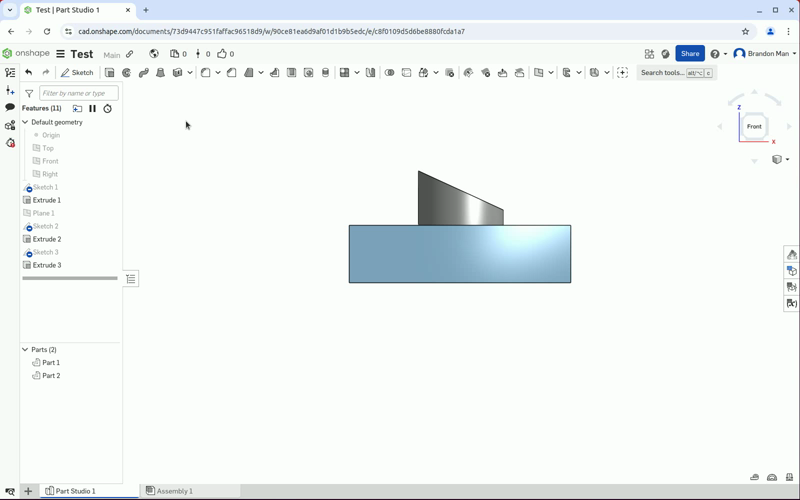
key(shift+h)
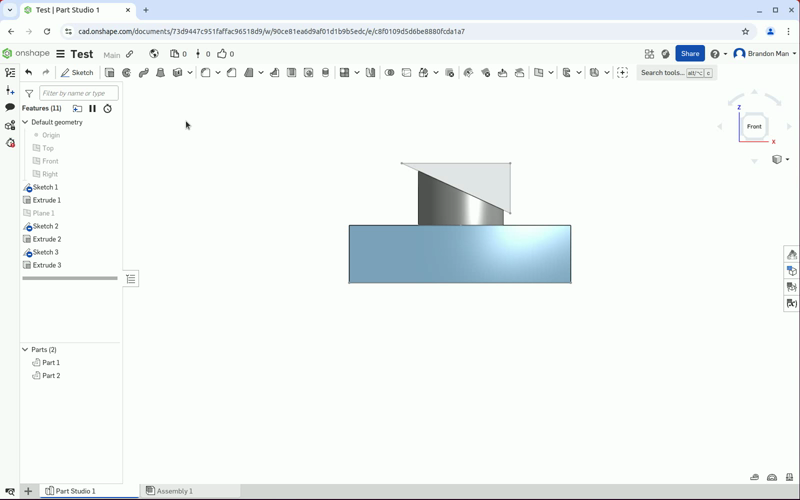
key(shift+7)
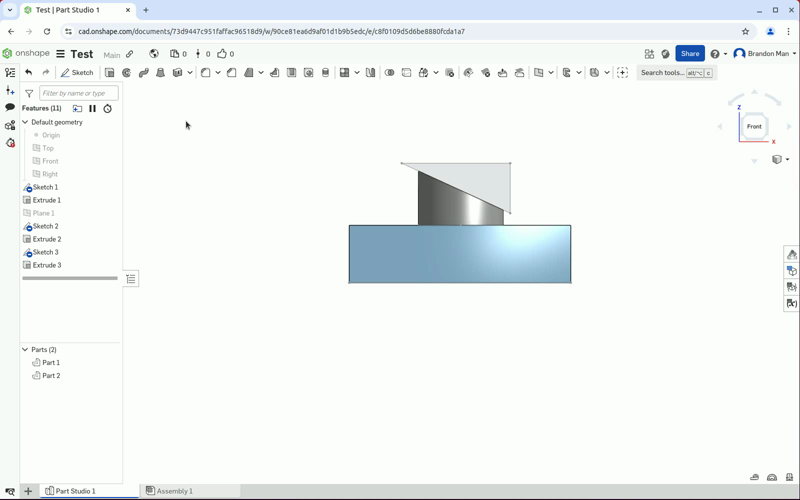
key(left, 2)
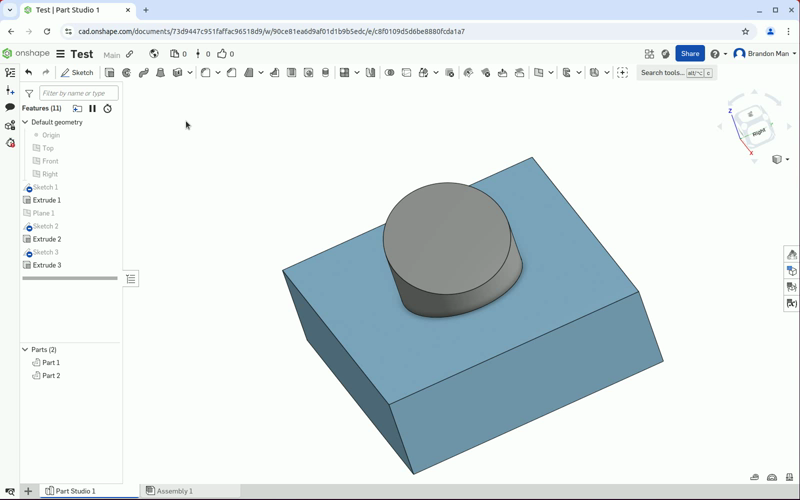
key(down, 2)
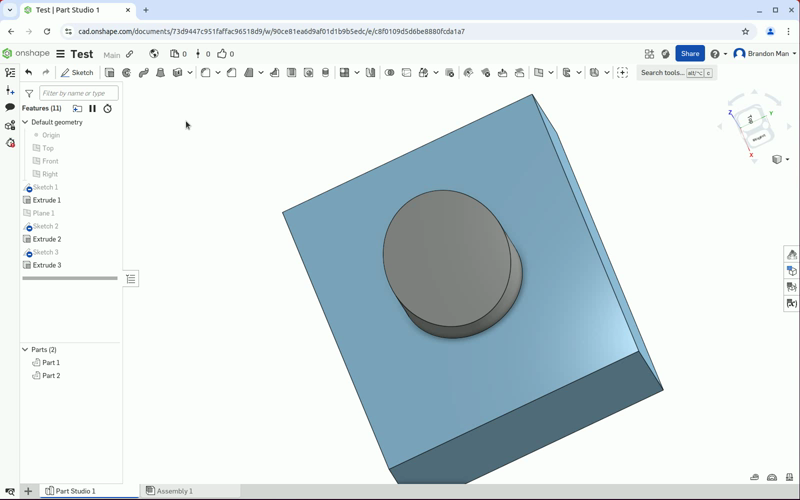
key(up, 2)
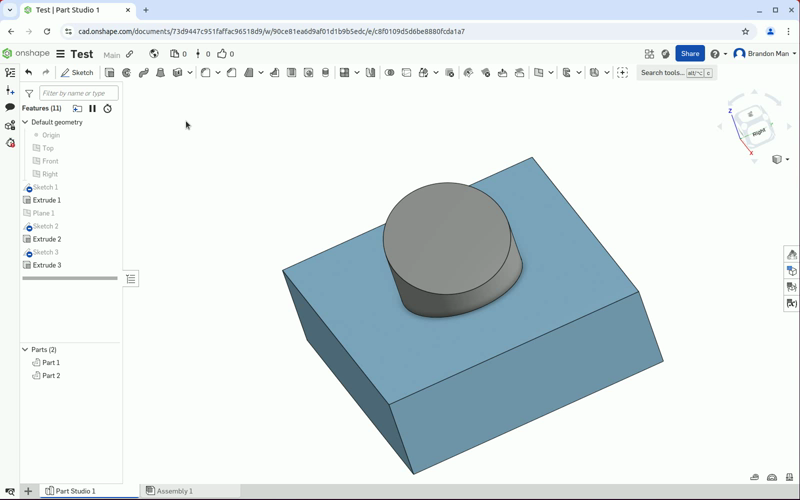
key(right, 2)
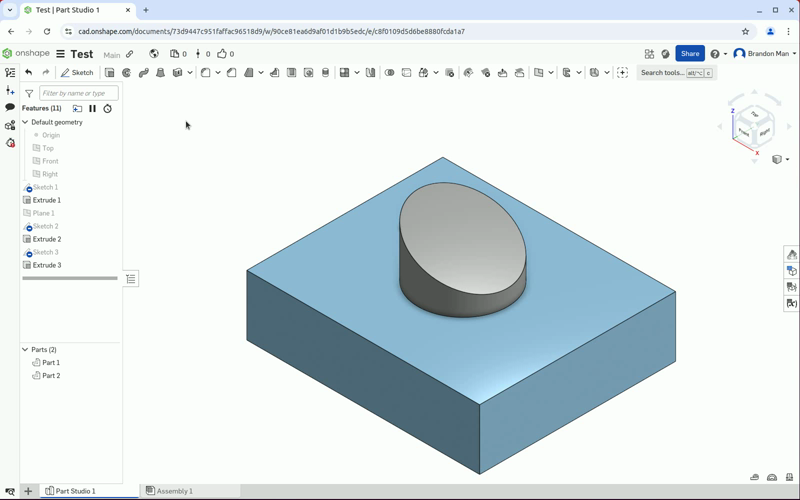
mouse_move(73, 189)
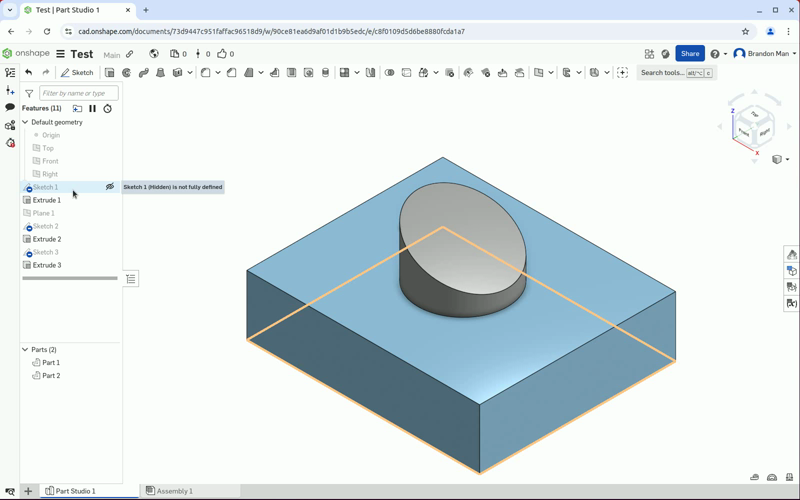
click(73, 189)